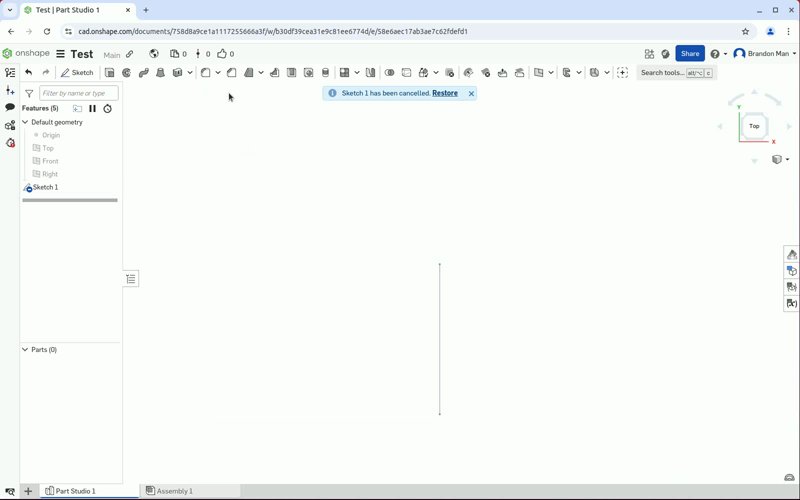
key(shift+h)
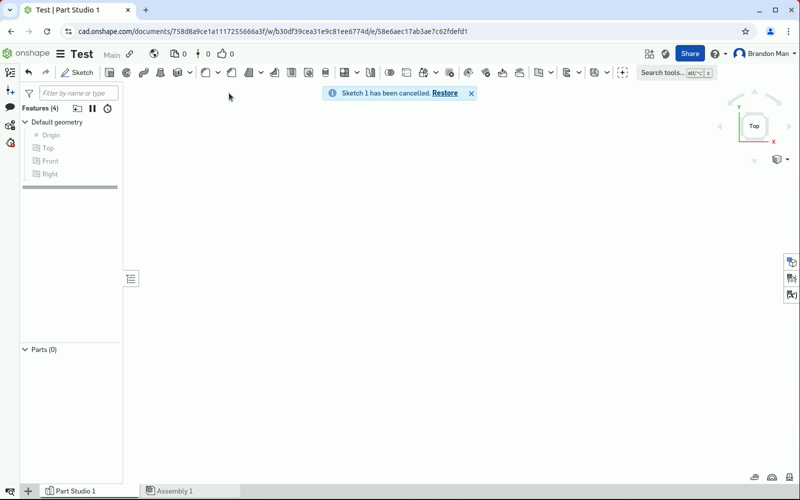
mouse_move(73, 352)
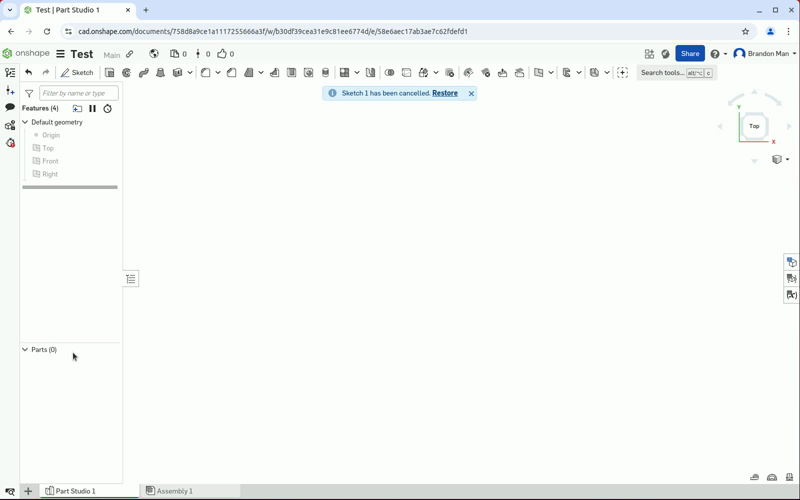
key(y)
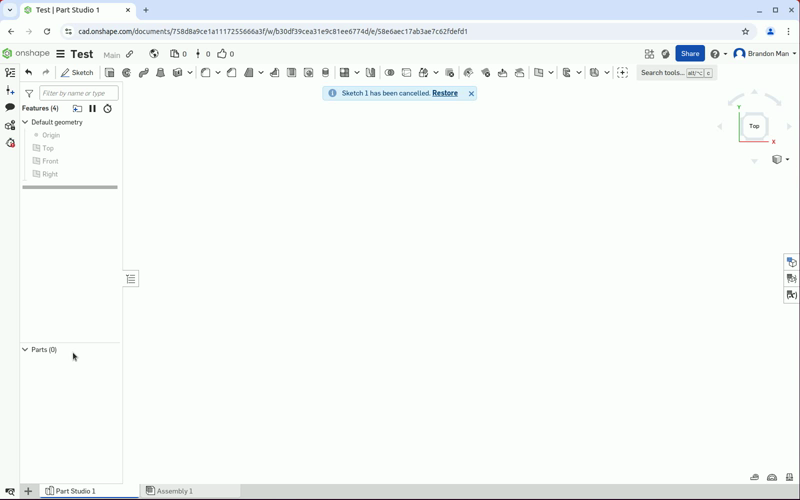
key(shift+p)
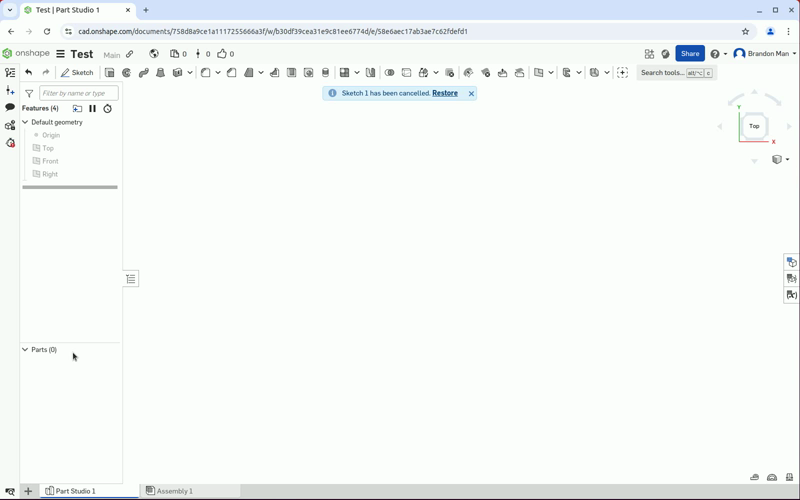
key(space)
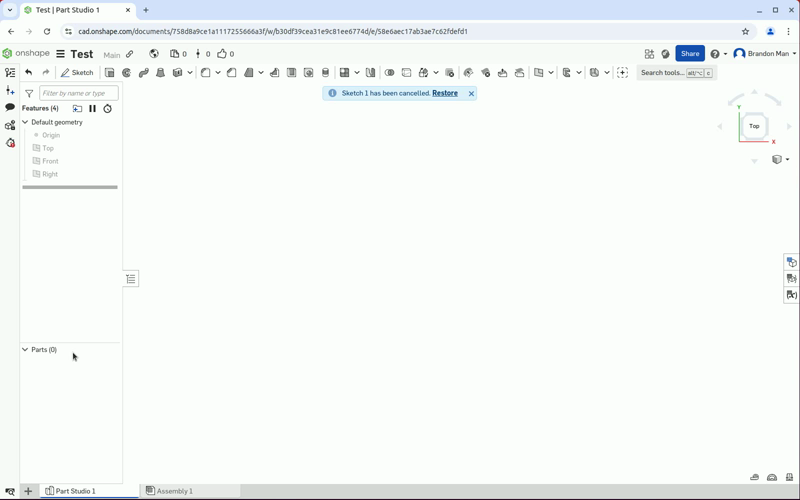
key_down(shift)
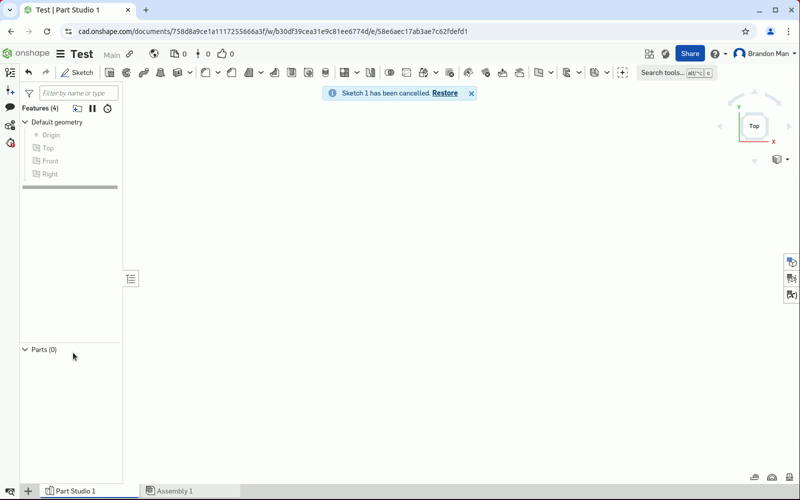
key(up)
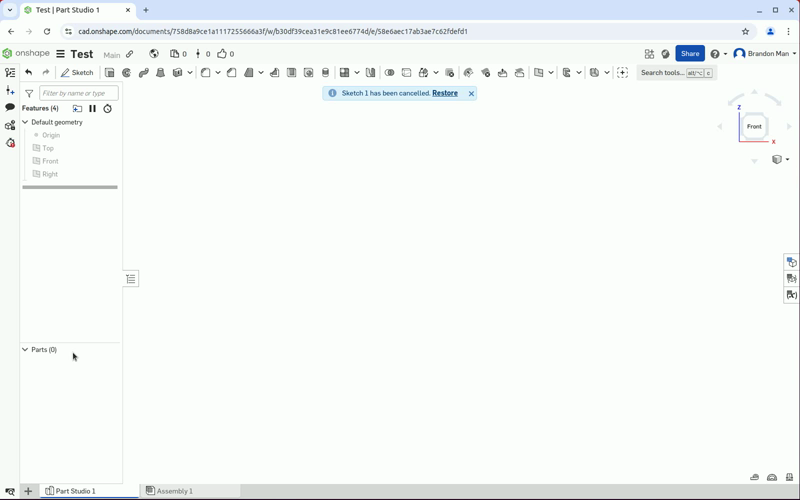
key_up(shift)
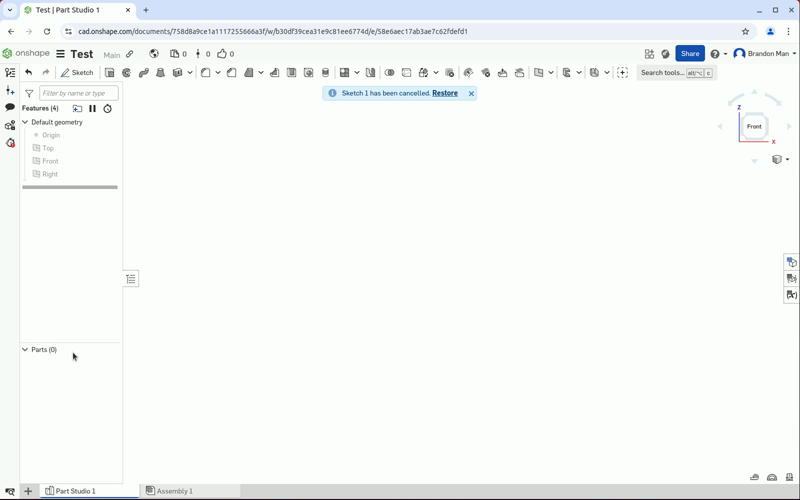
mouse_move(73, 352)
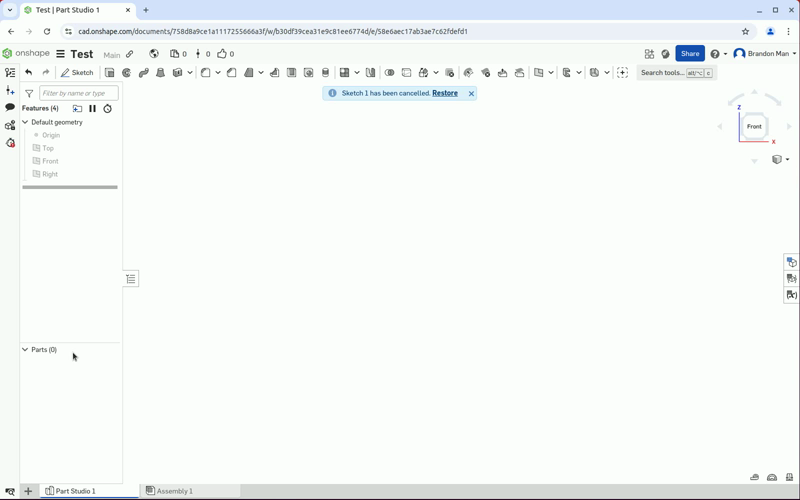
key(shift+y)
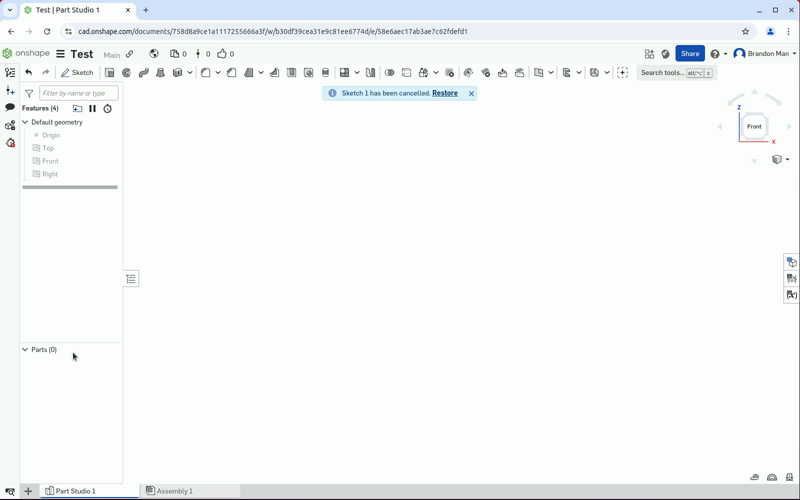
key(shift+s)
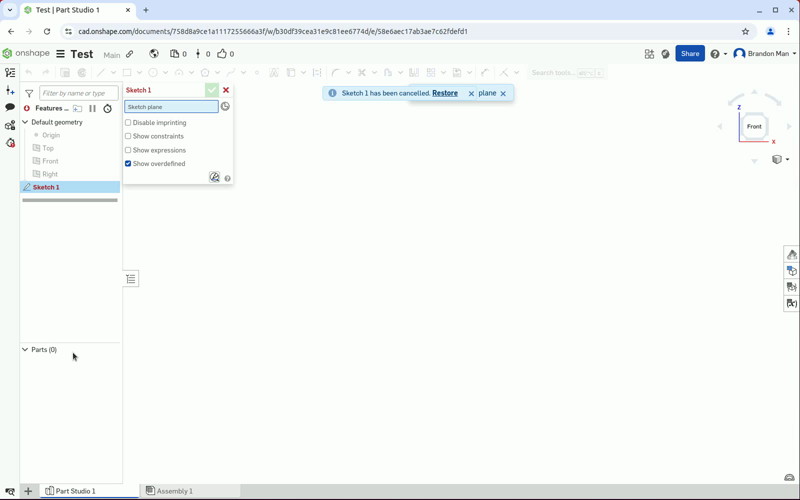
mouse_move(73, 163)
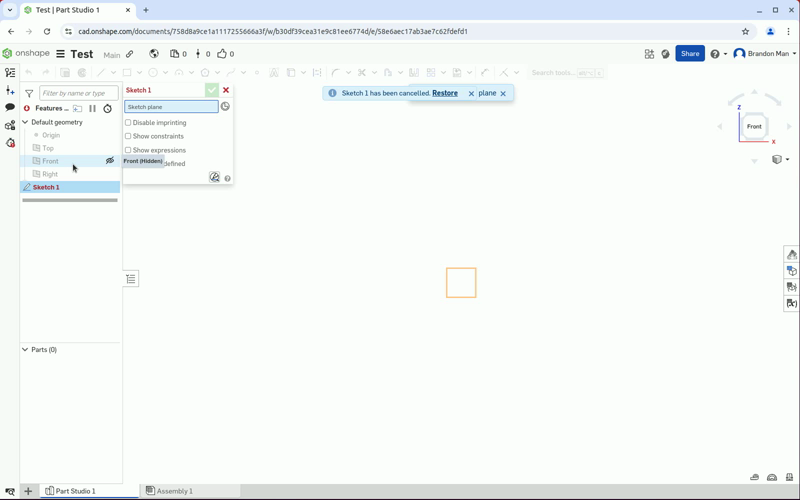
click(73, 163)
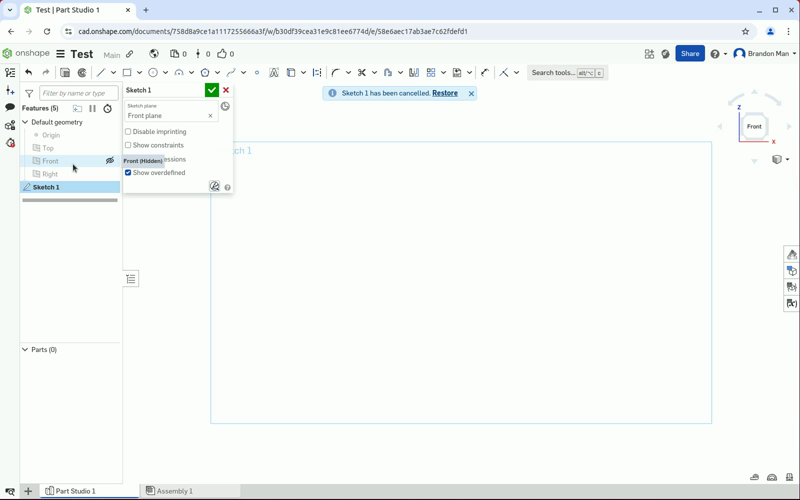
mouse_move(73, 352)
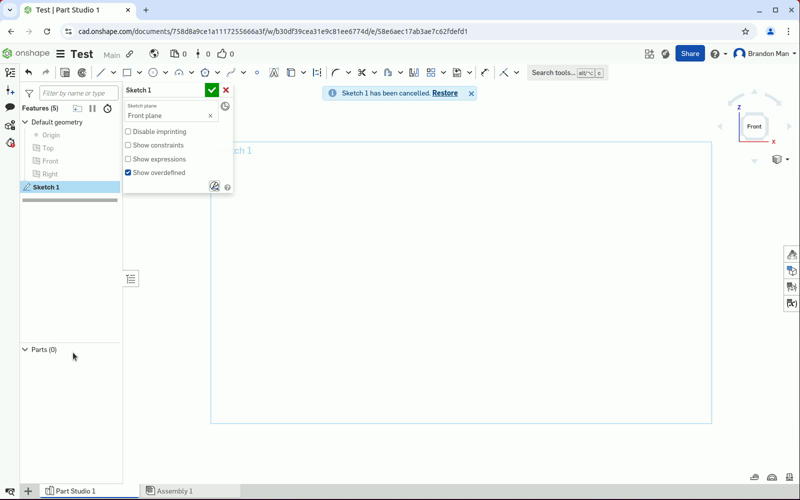
key(y)
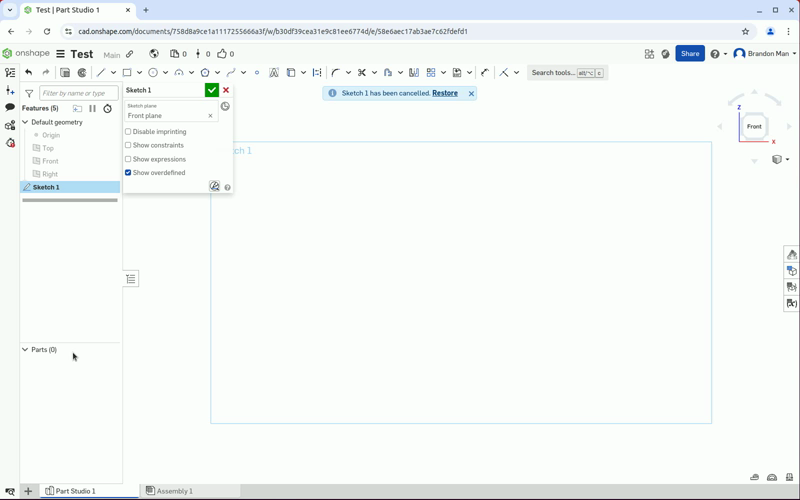
key(l)
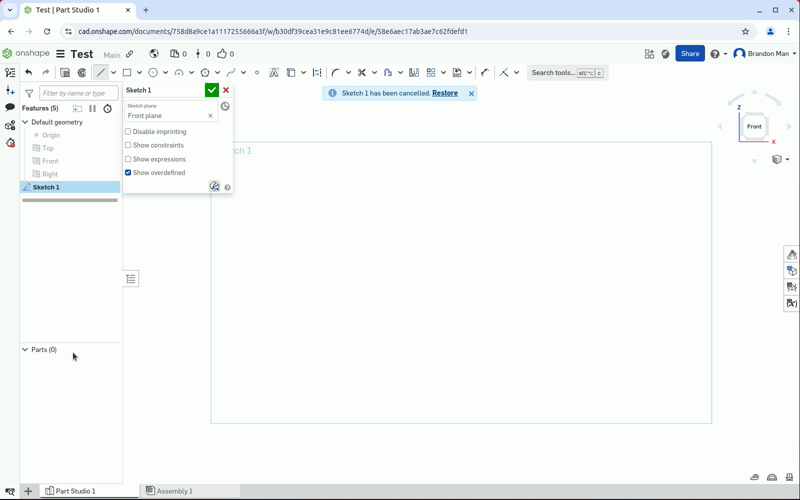
key_down(shift)
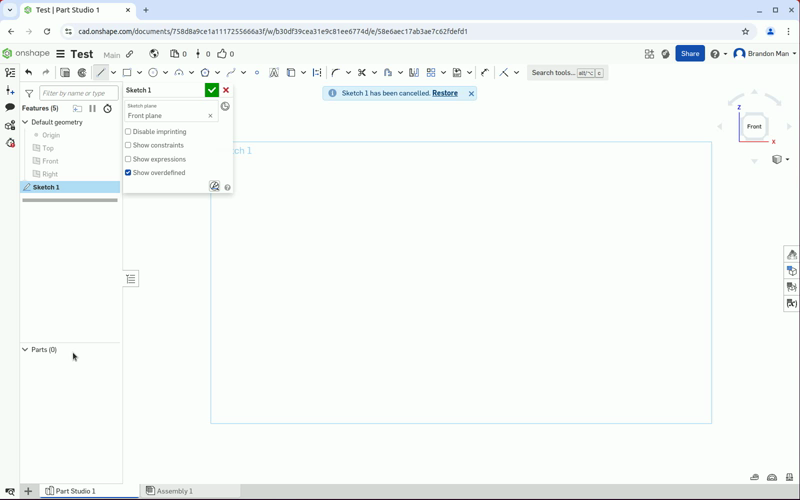
mouse_move(348, 373)
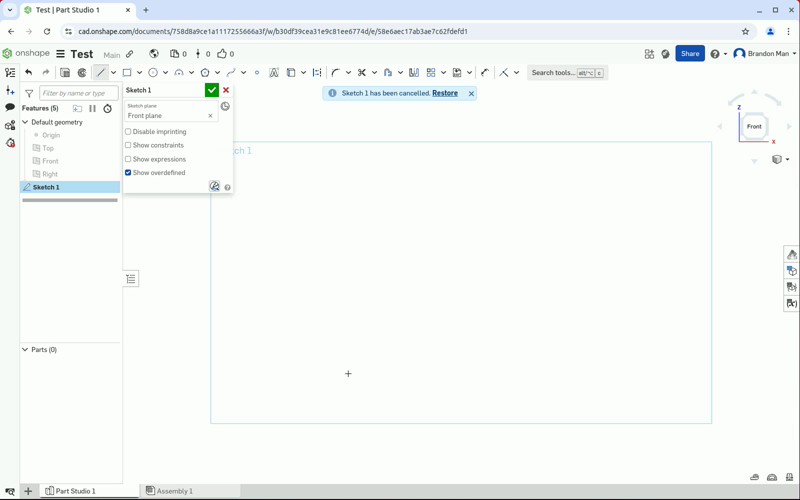
click(348, 373)
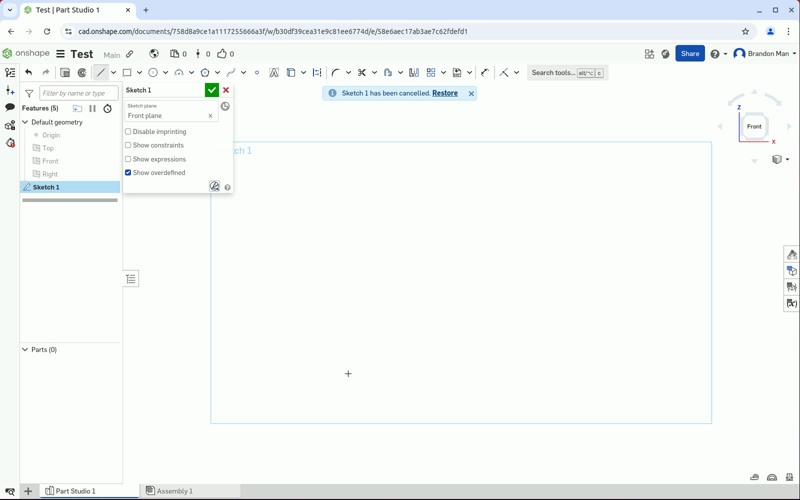
key_up(shift)
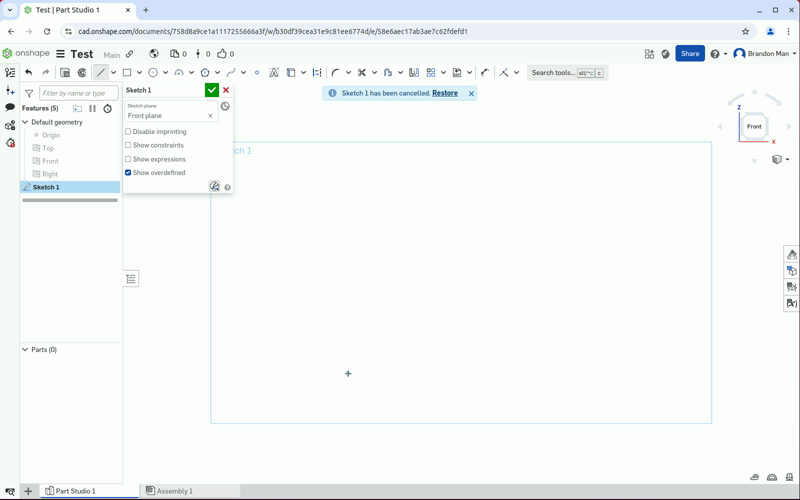
key_down(shift)
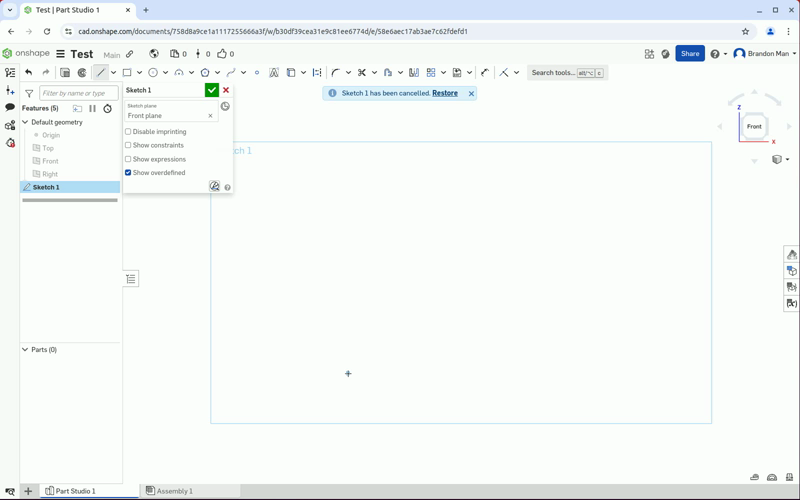
mouse_move(559, 373)
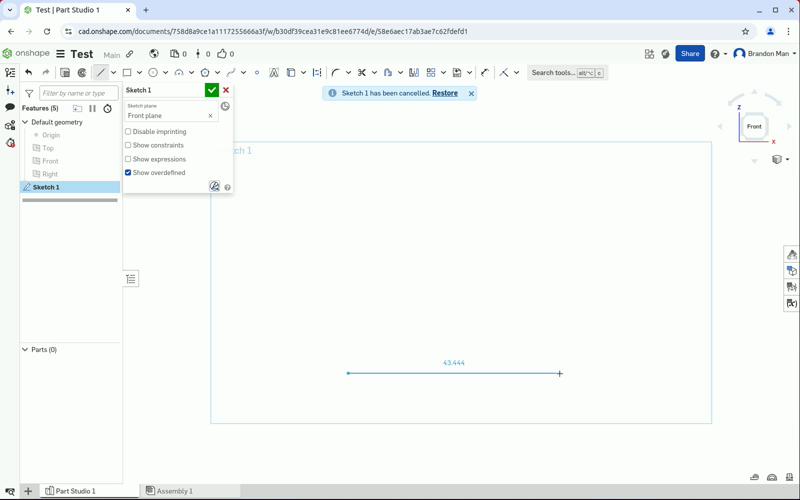
click(559, 373)
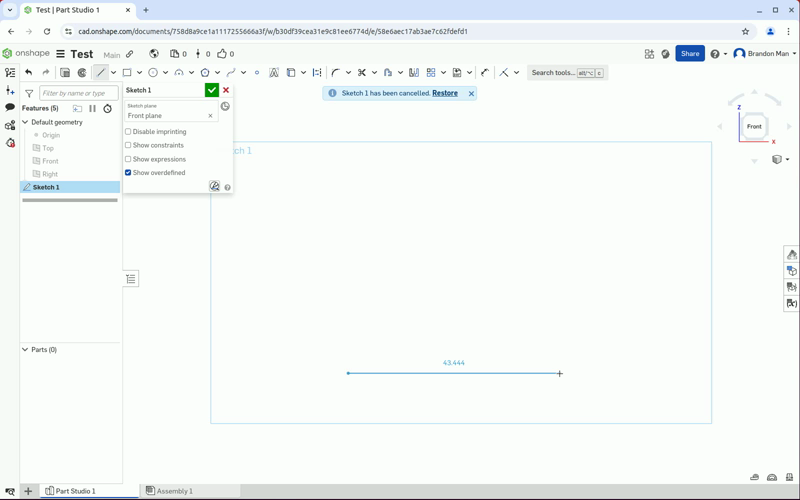
key_up(shift)
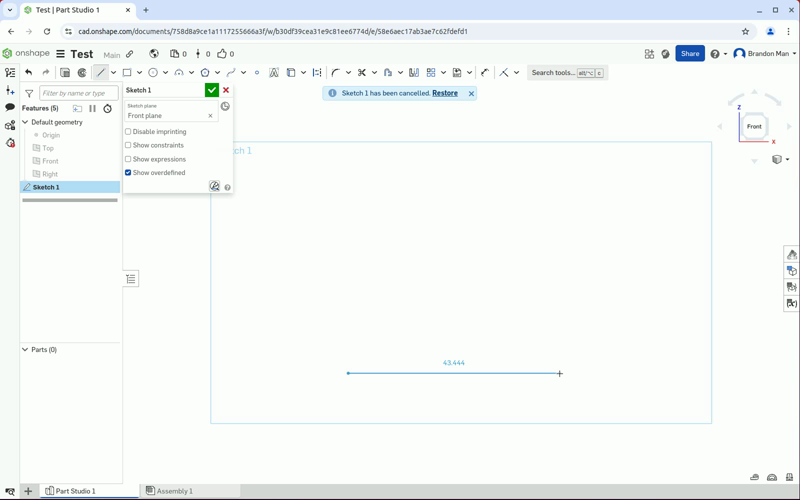
key_down(shift)
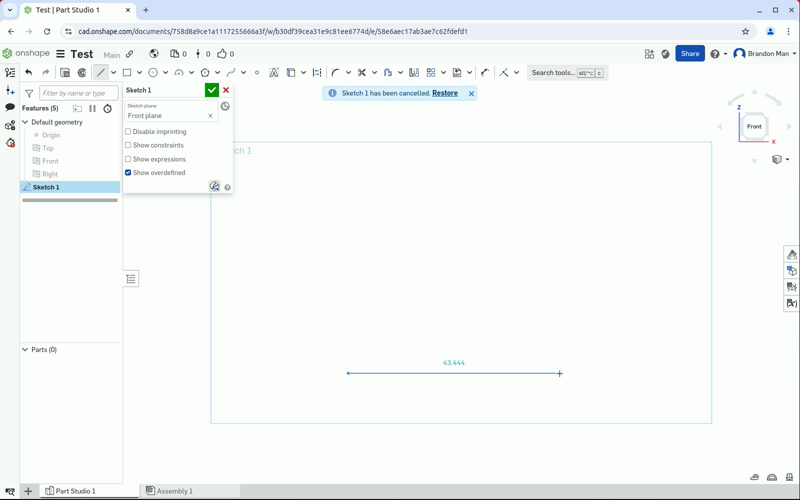
mouse_move(559, 210)
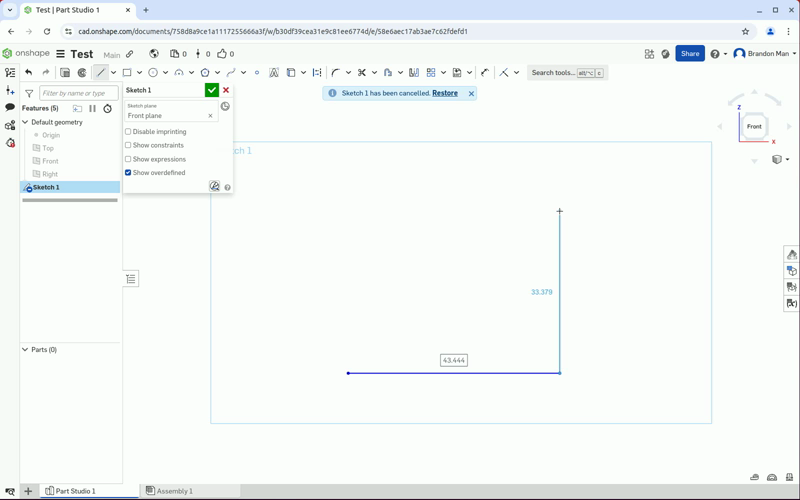
click(559, 210)
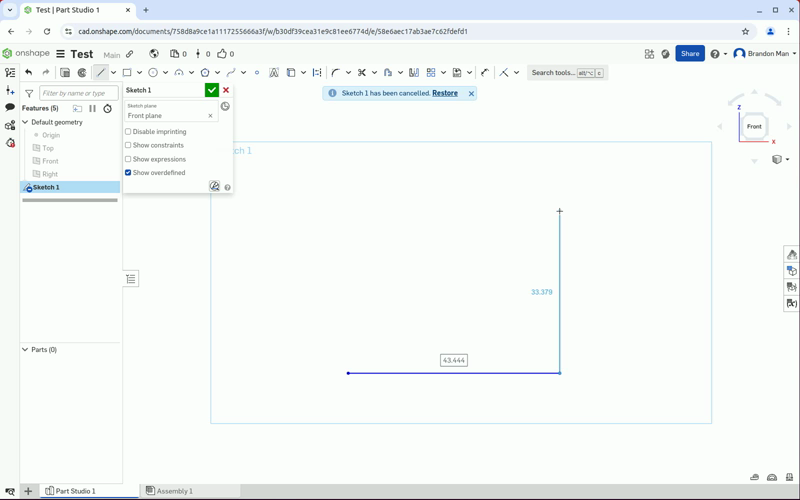
key_up(shift)
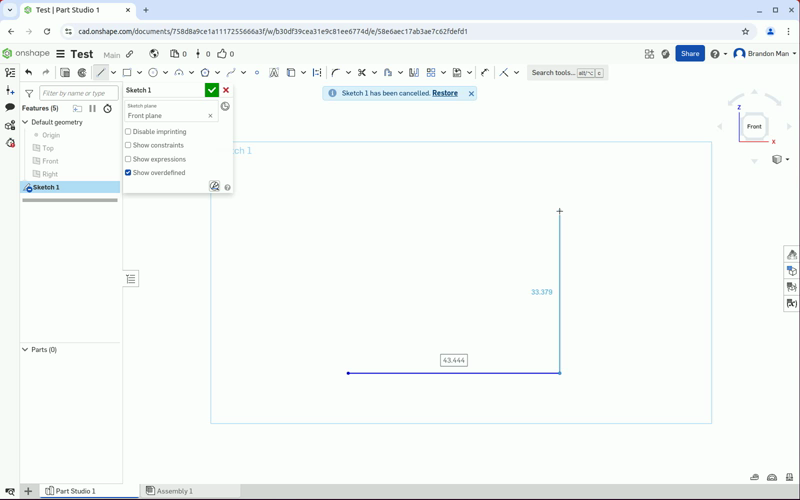
key_down(shift)
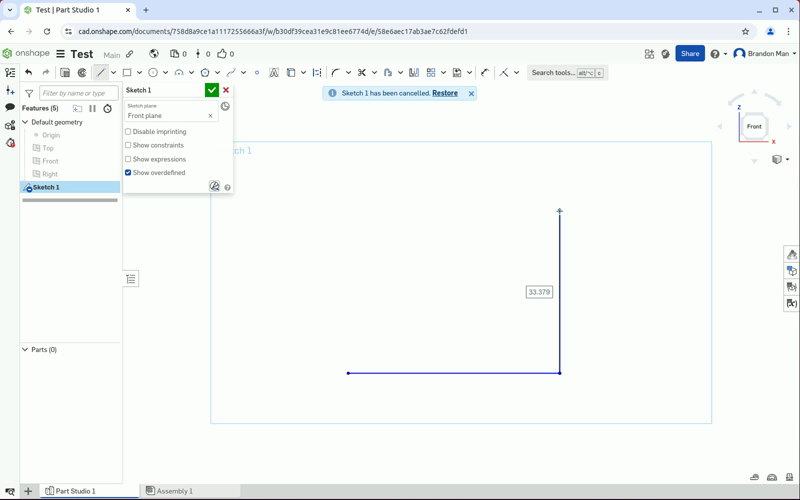
mouse_move(348, 210)
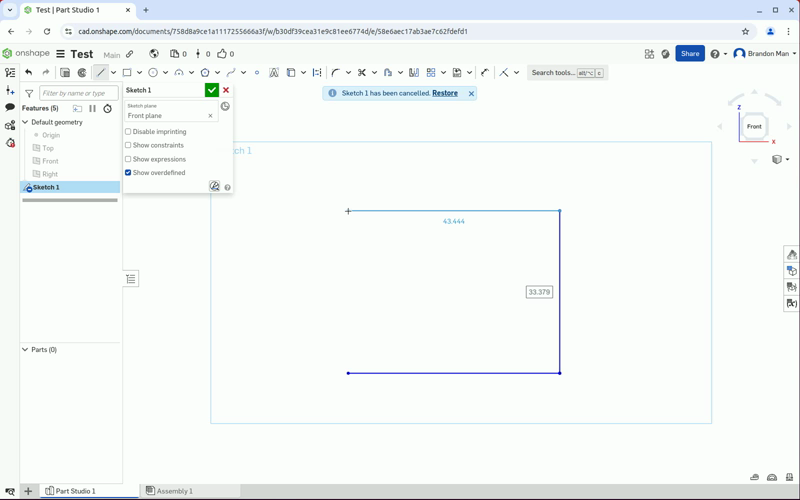
click(348, 210)
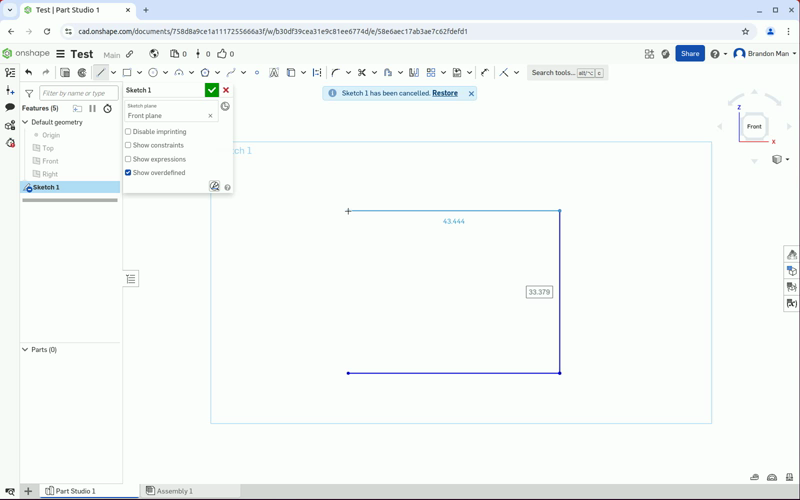
key_up(shift)
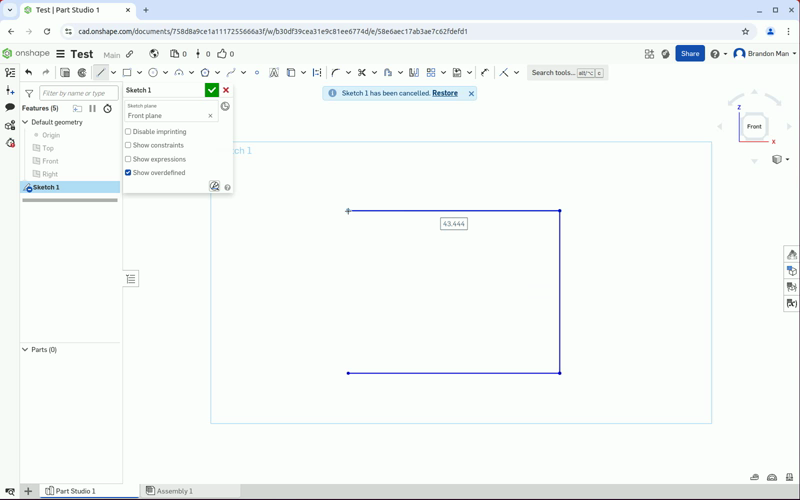
key_down(shift)
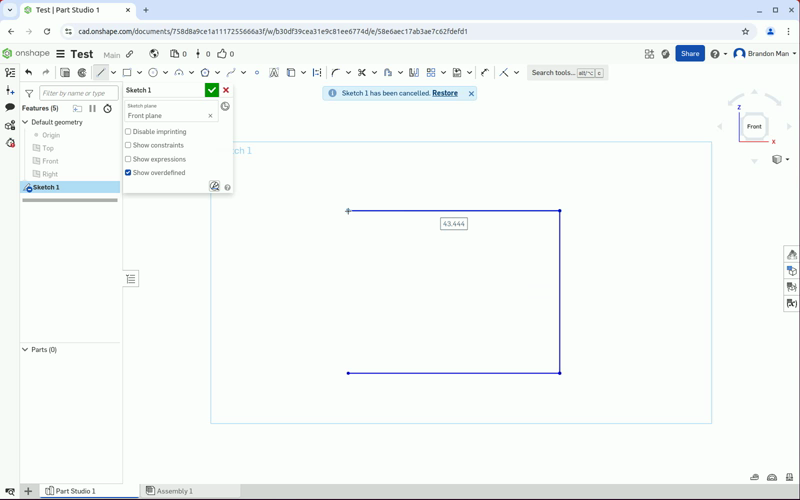
mouse_move(348, 373)
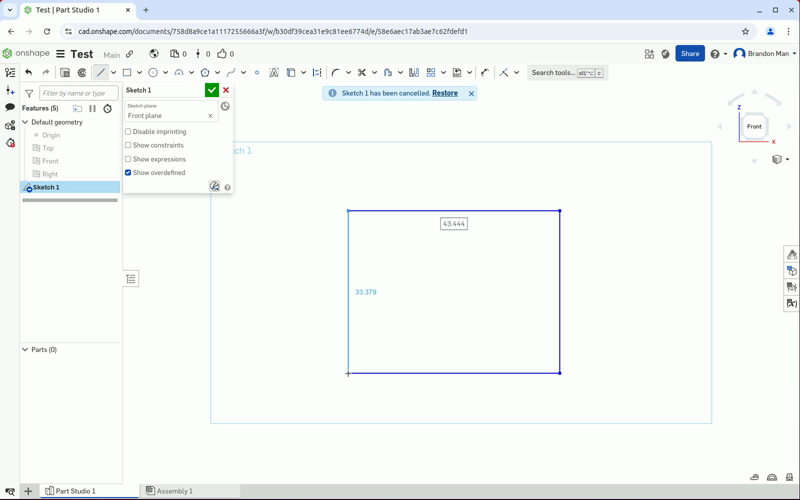
key_up(shift)
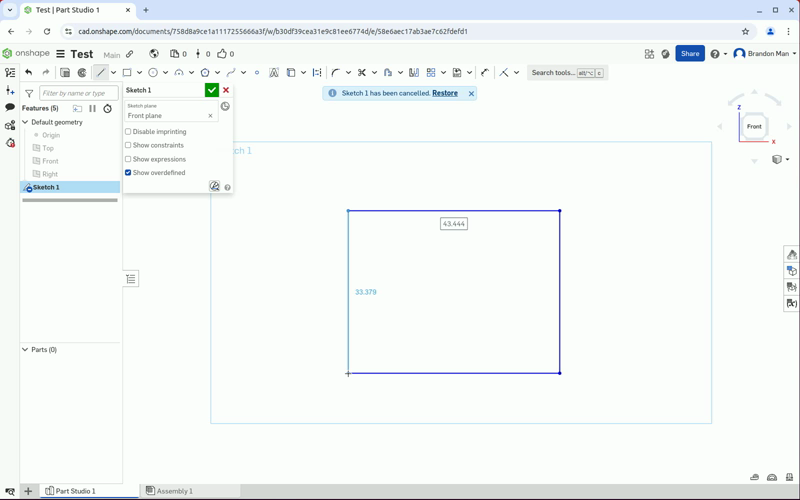
click(348, 373)
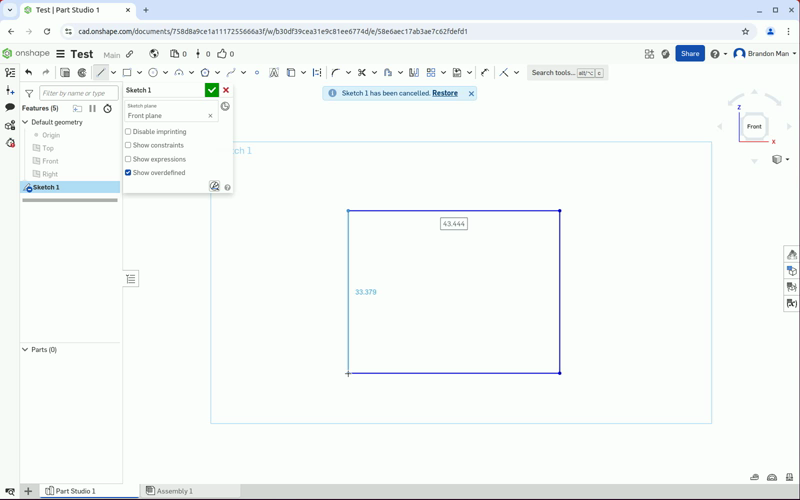
key(esc)
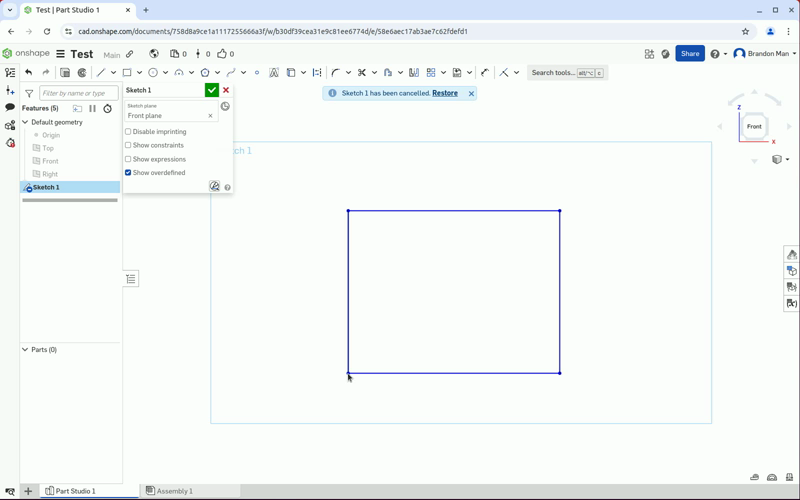
mouse_move(477, 317)
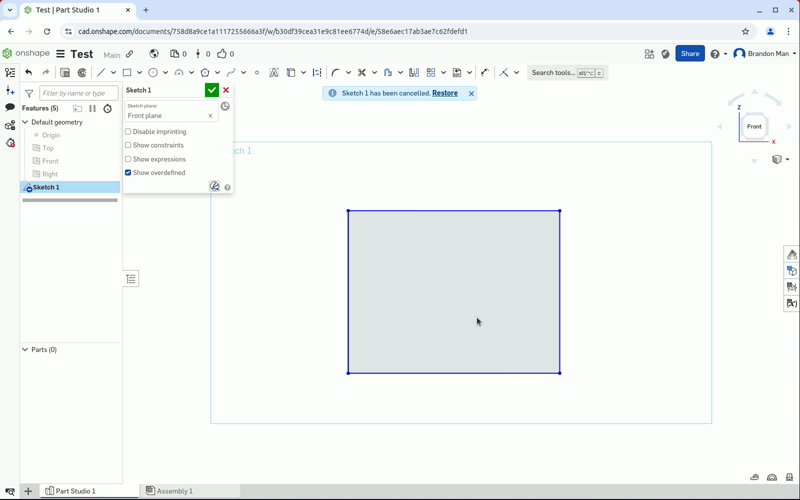
click(477, 317)
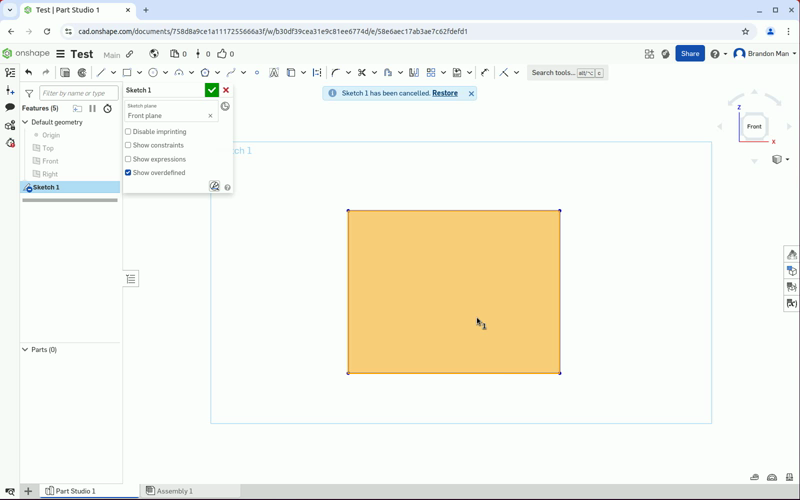
mouse_move(73, 352)
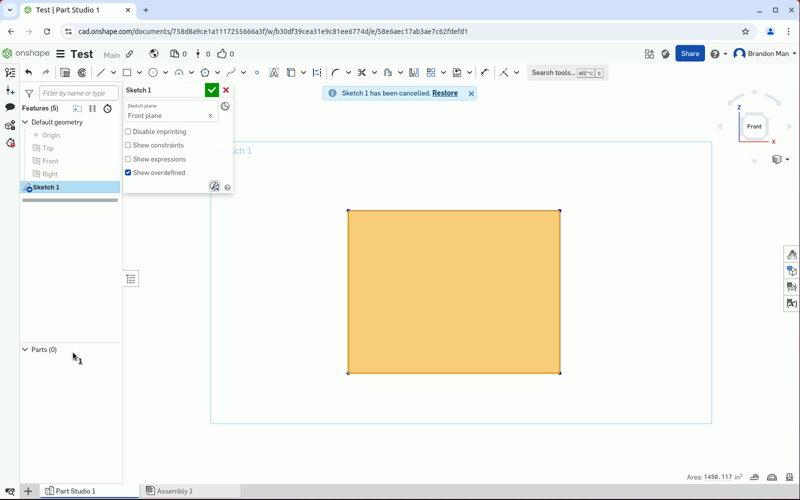
key(shift+y)
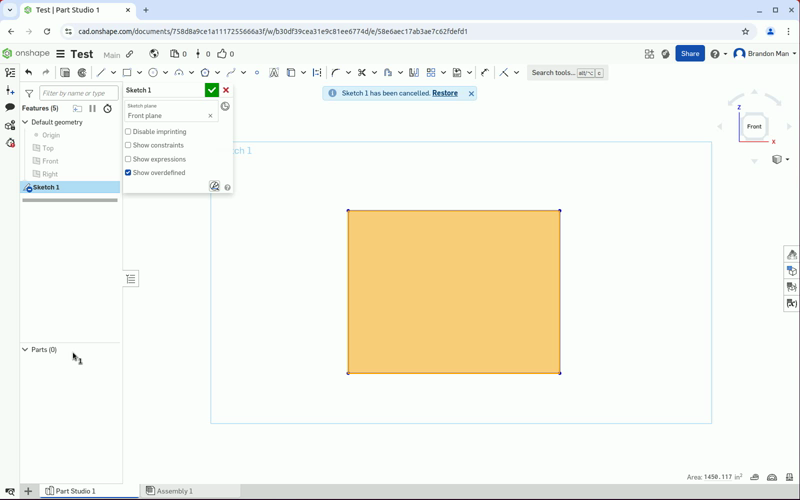
key(shift+e)
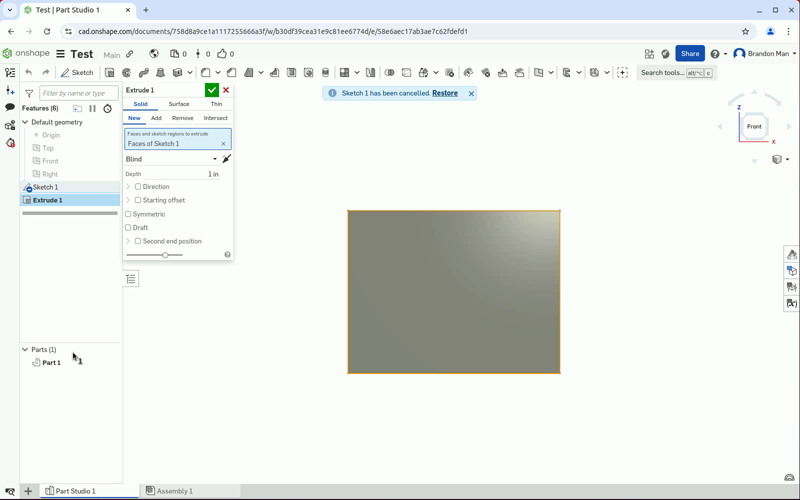
mouse_move(143, 106)
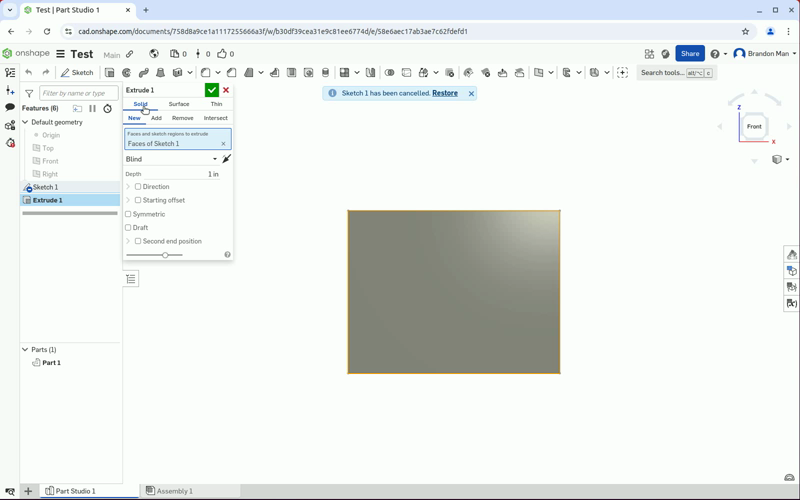
click(143, 106)
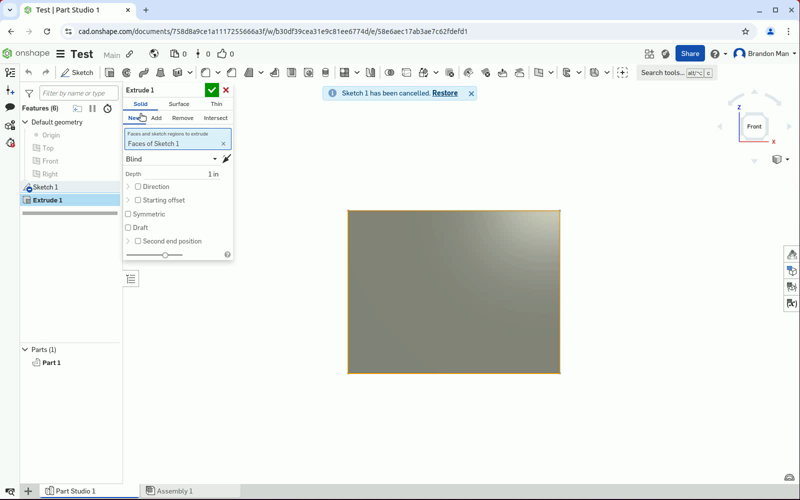
mouse_move(137, 120)
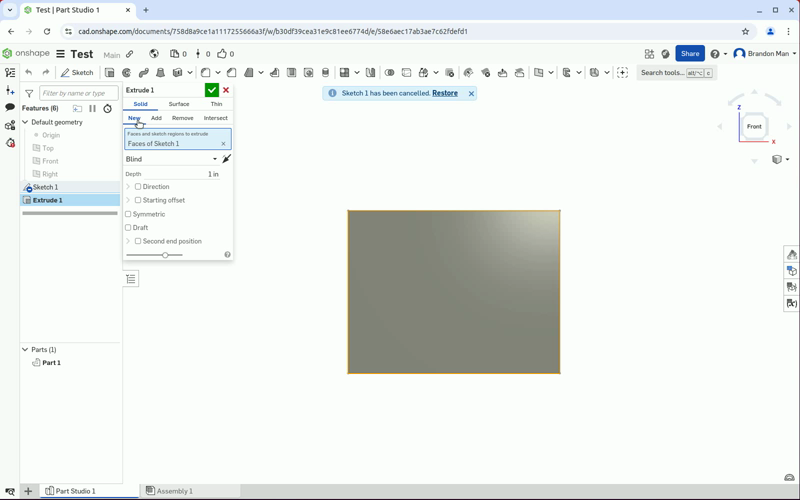
click(137, 120)
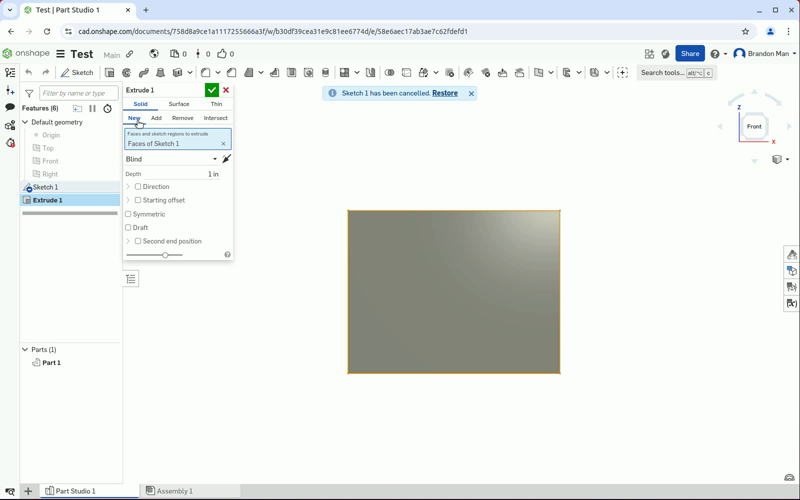
key(tab, 4)
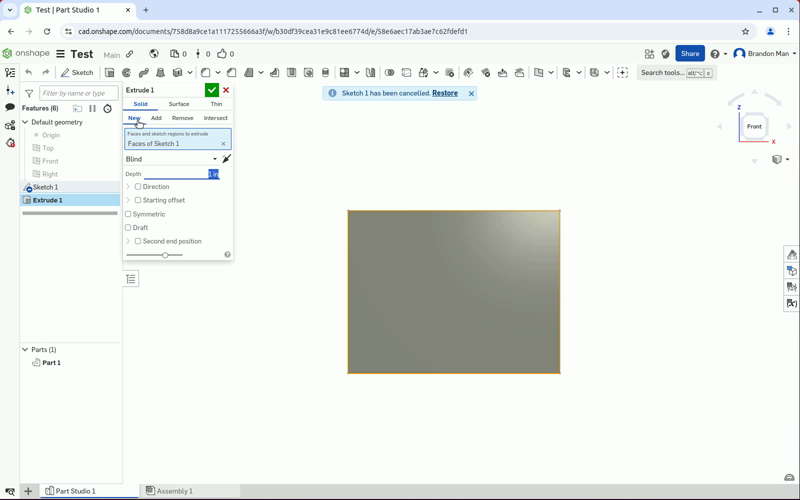
text(3.611)
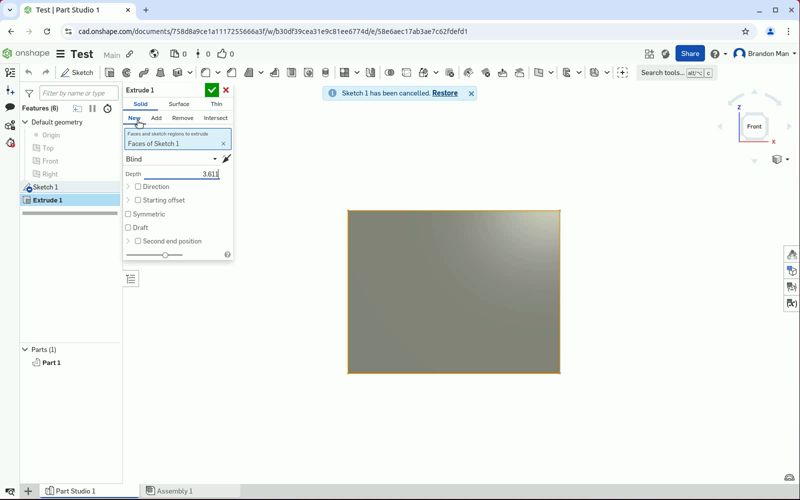
key(enter)
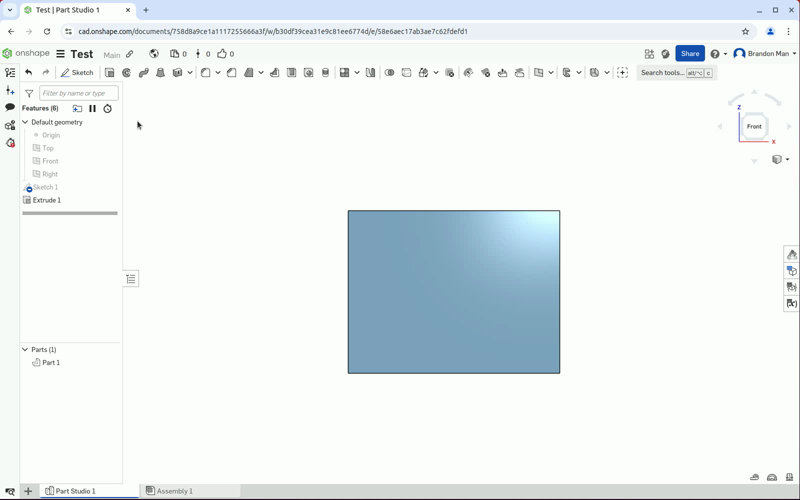
key(shift+h)
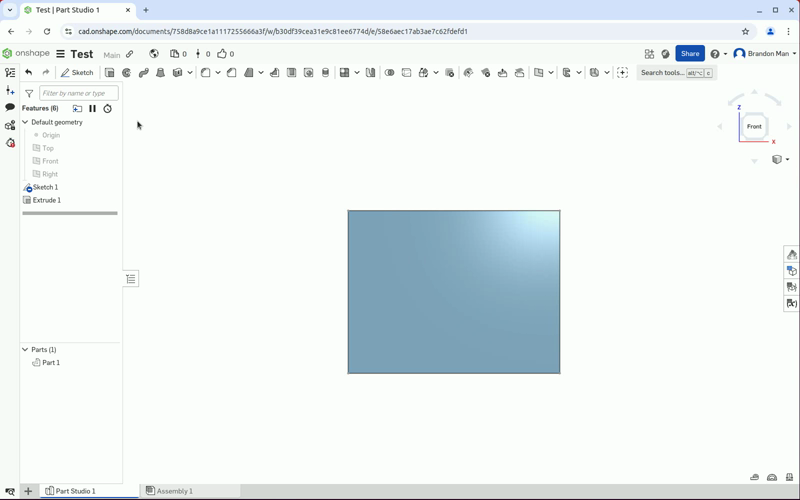
key(shift+h)
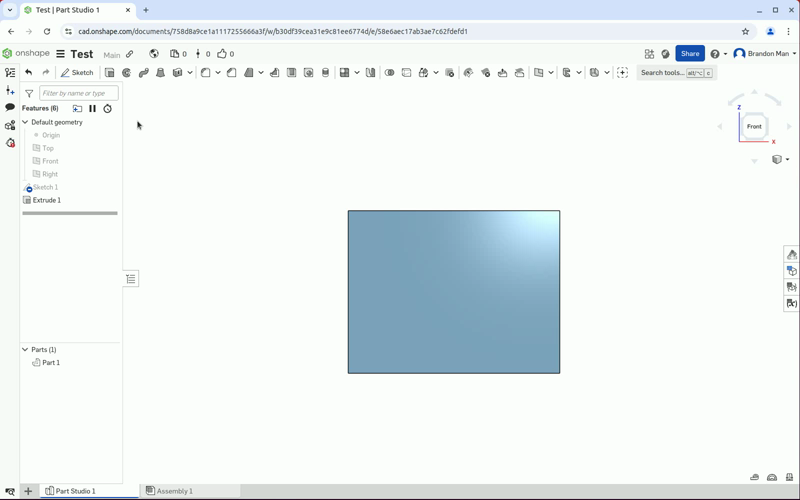
mouse_move(73, 189)
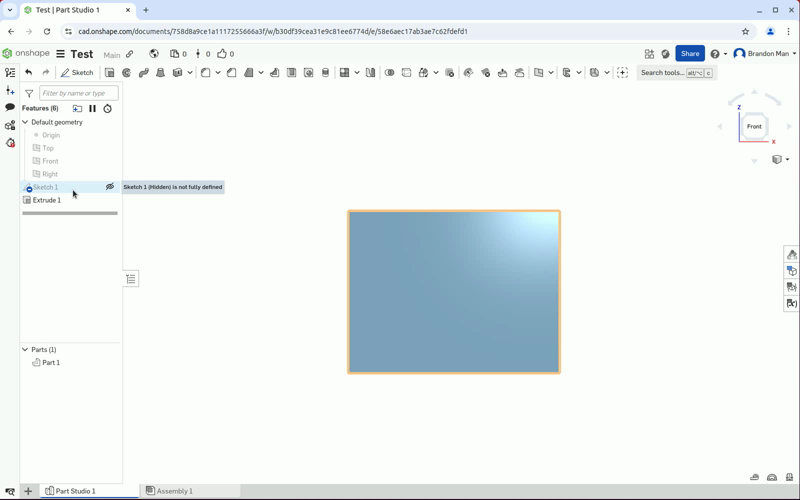
click(73, 189)
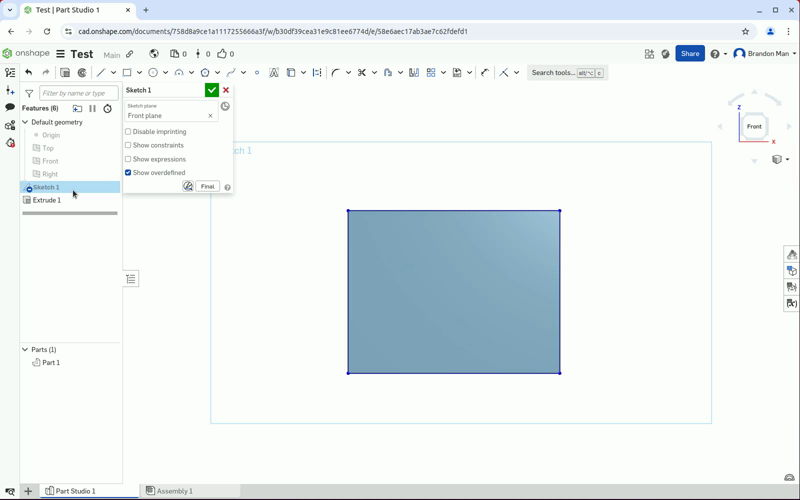
mouse_move(229, 92)
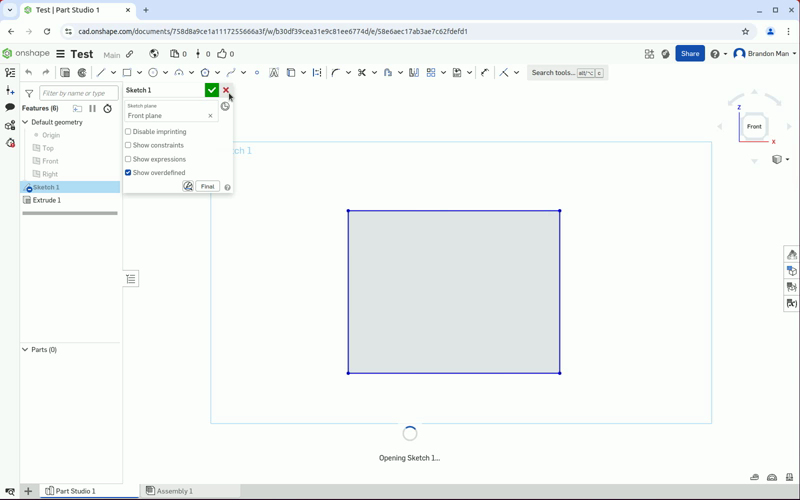
click(229, 92)
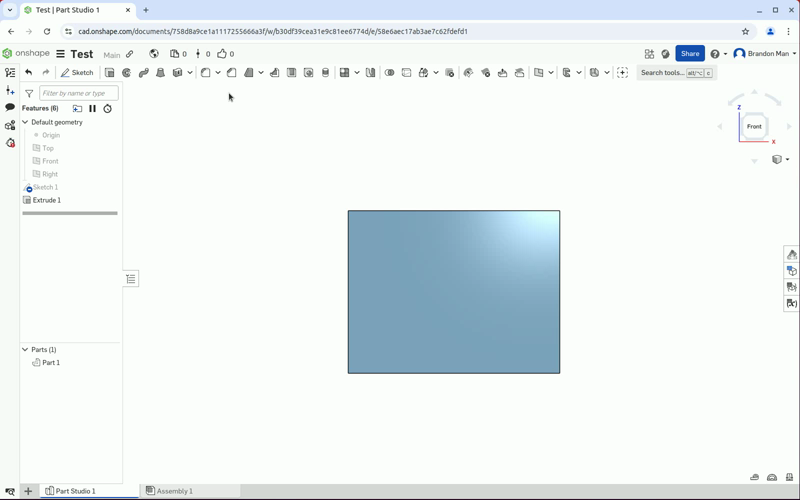
mouse_move(541, 75)
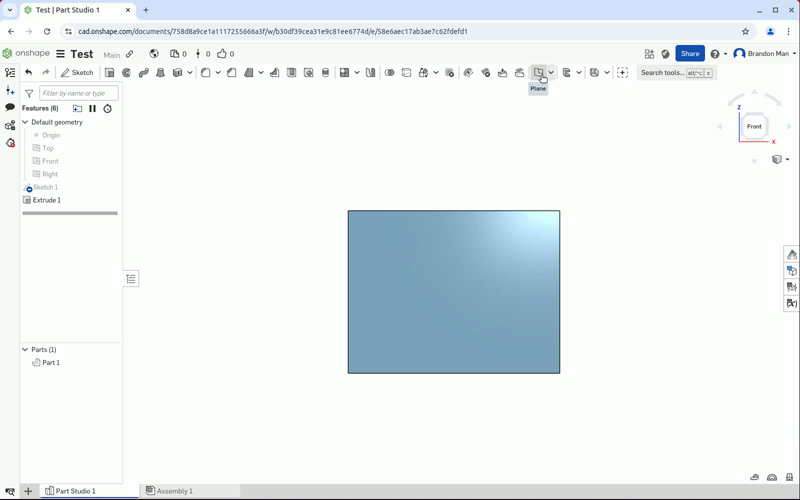
click(541, 75)
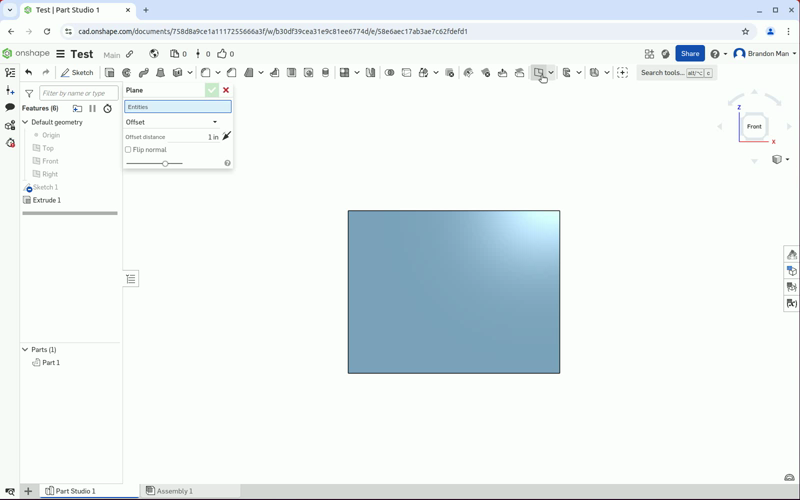
mouse_move(73, 163)
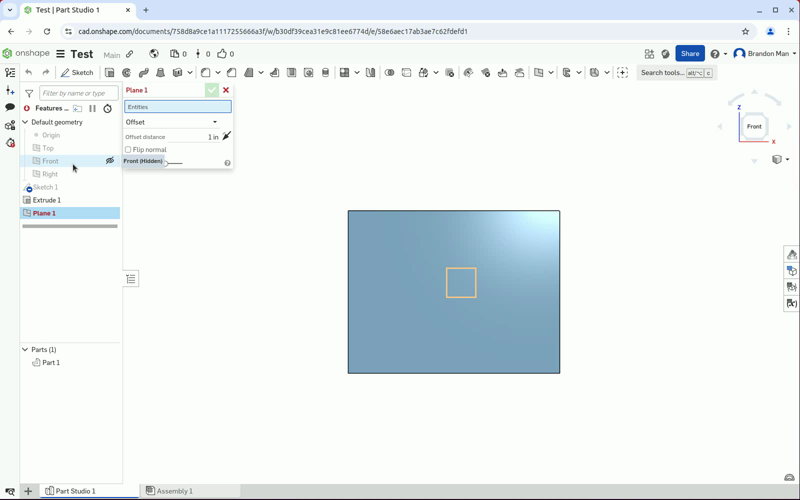
click(73, 163)
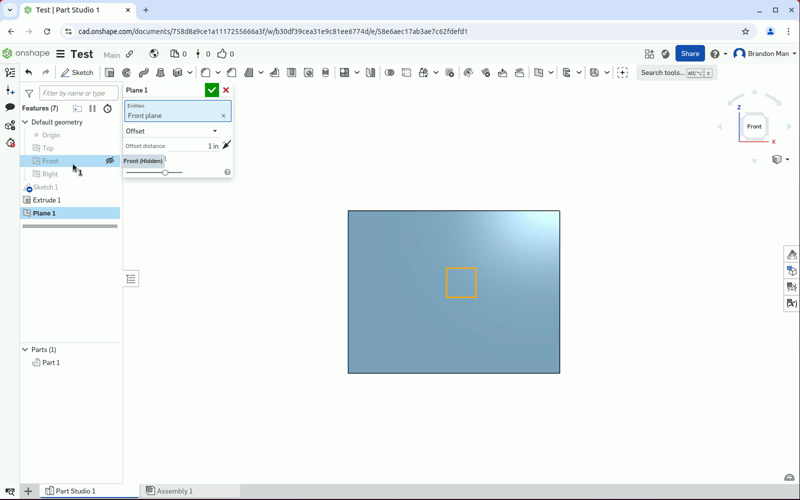
key(tab, 2)
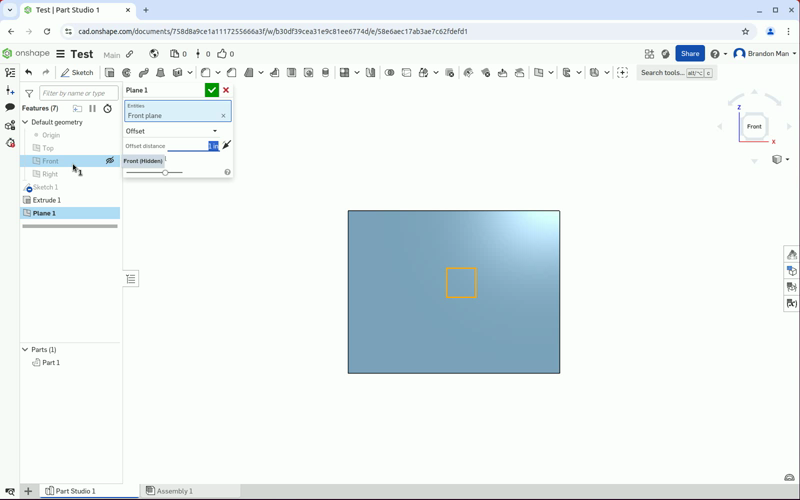
text(3.605)
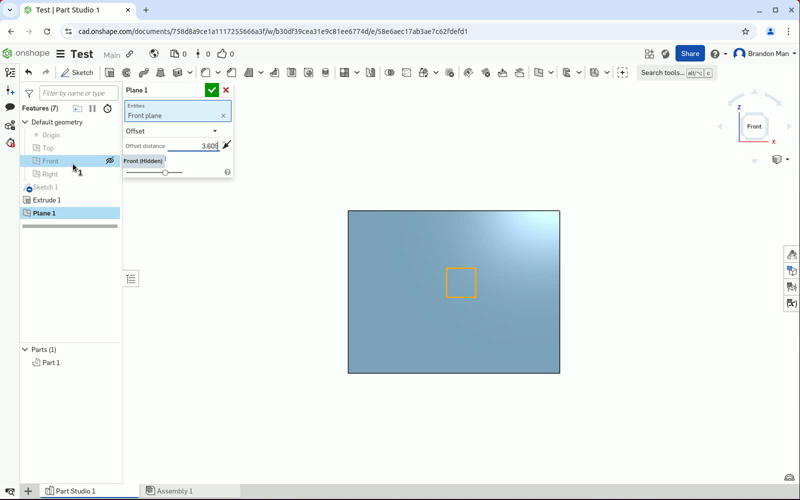
key(enter, 2)
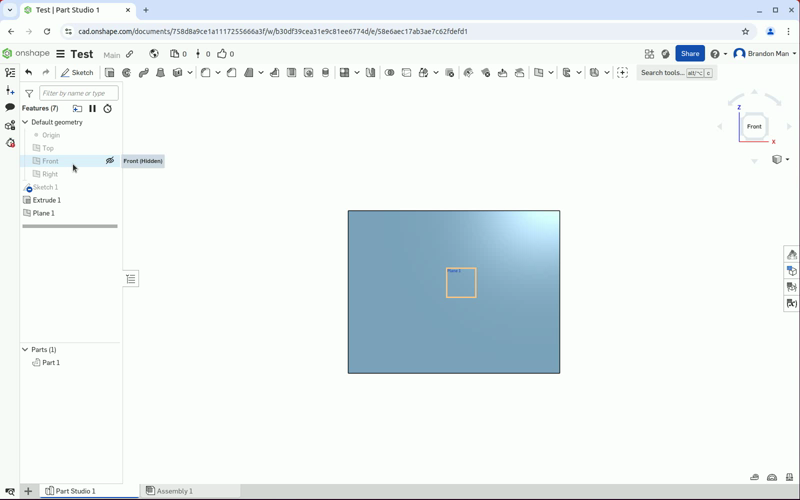
key(shift+s)
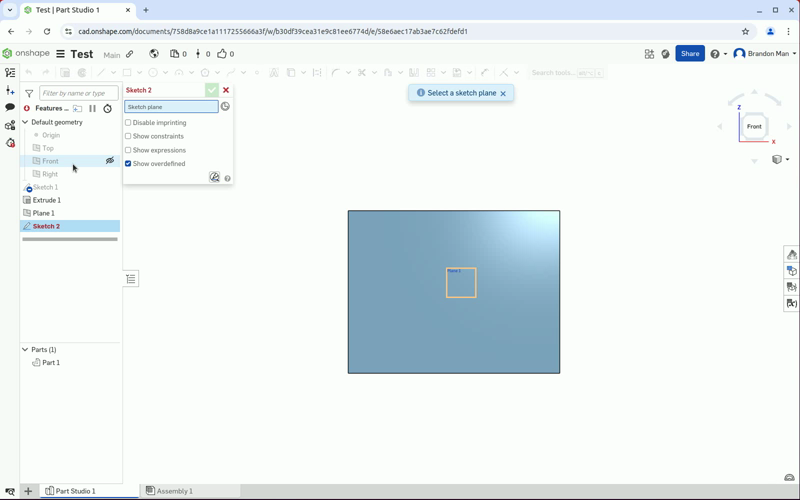
mouse_move(73, 215)
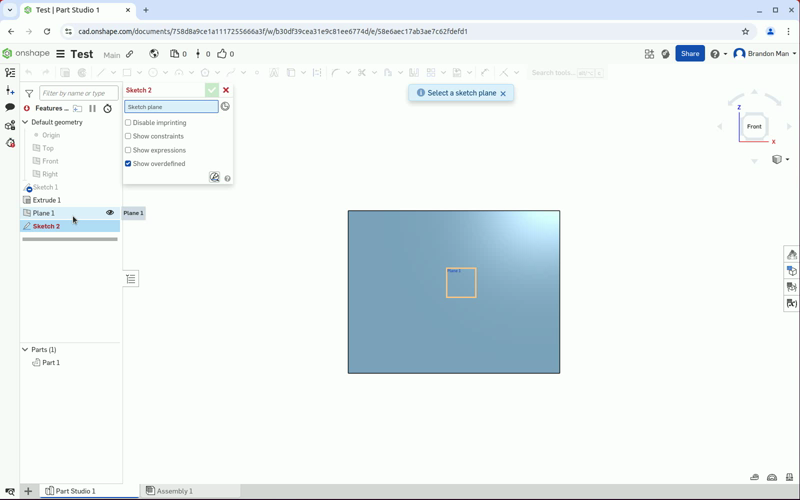
click(73, 215)
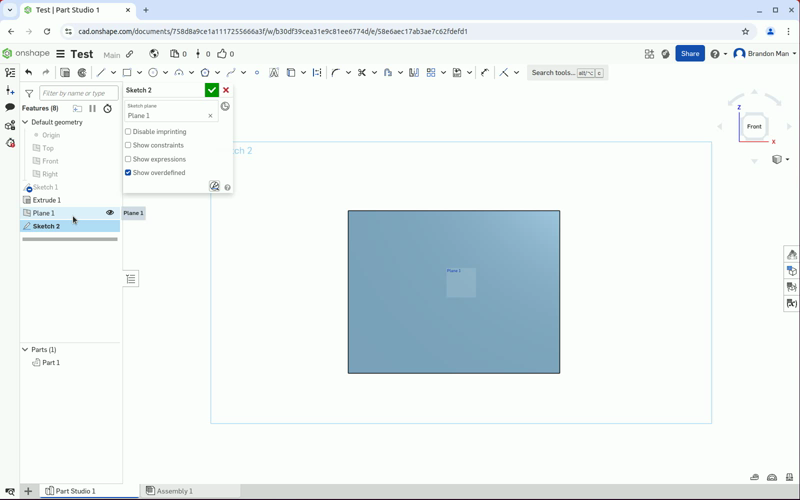
mouse_move(73, 352)
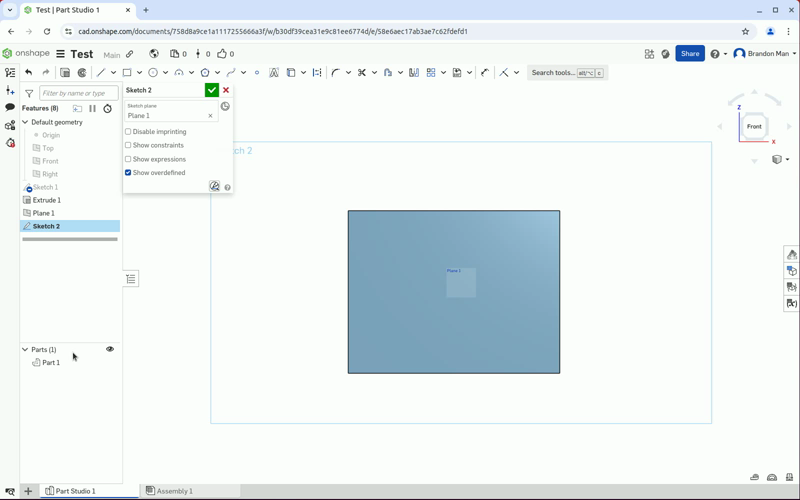
key(y)
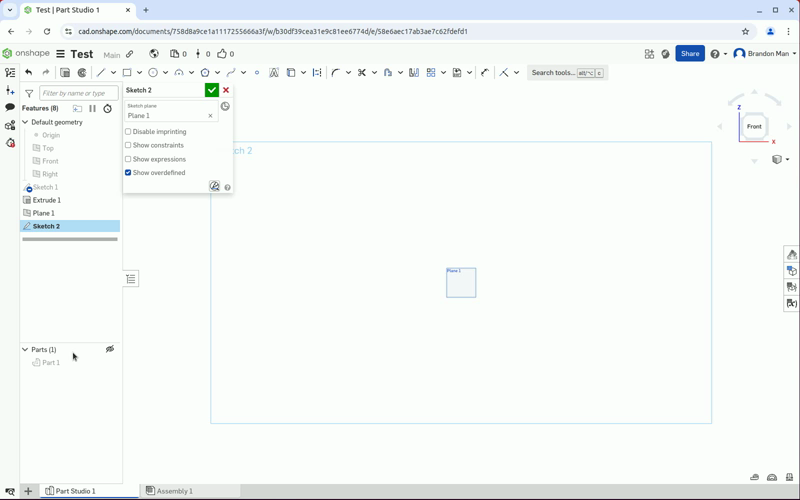
key(c)
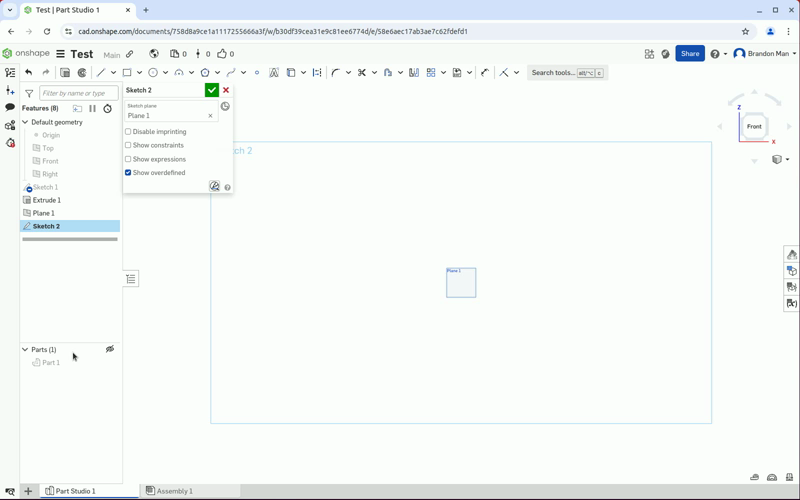
key_down(shift)
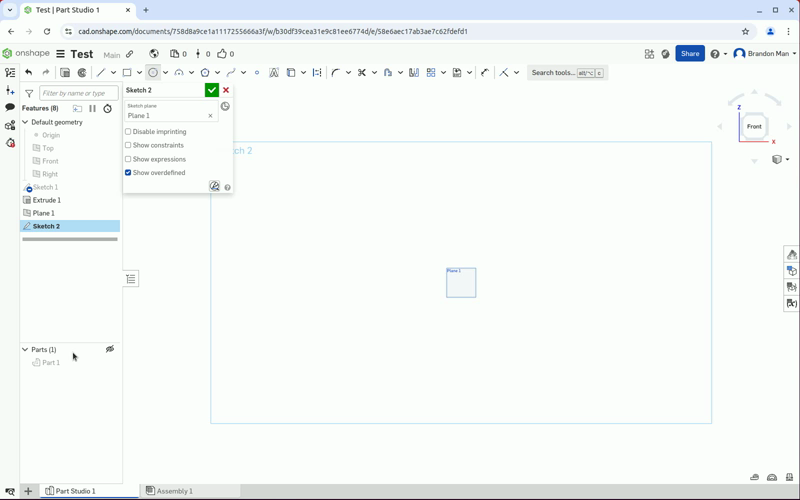
mouse_move(444, 287)
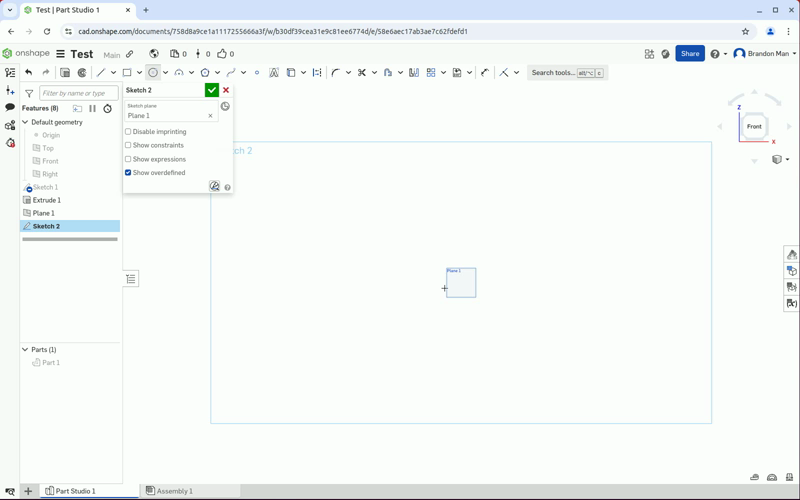
click(444, 287)
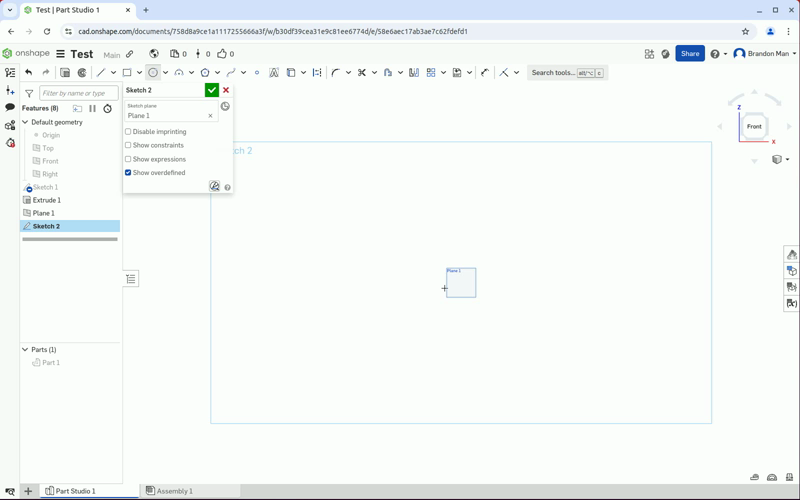
key_up(shift)
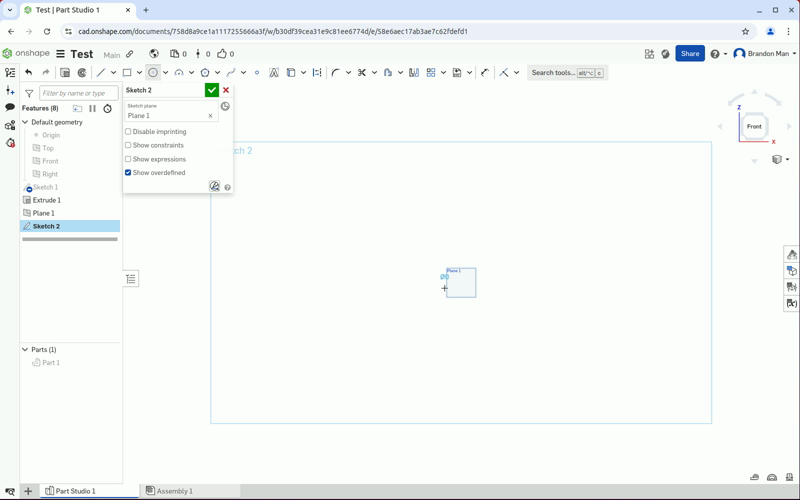
mouse_move(450, 287)
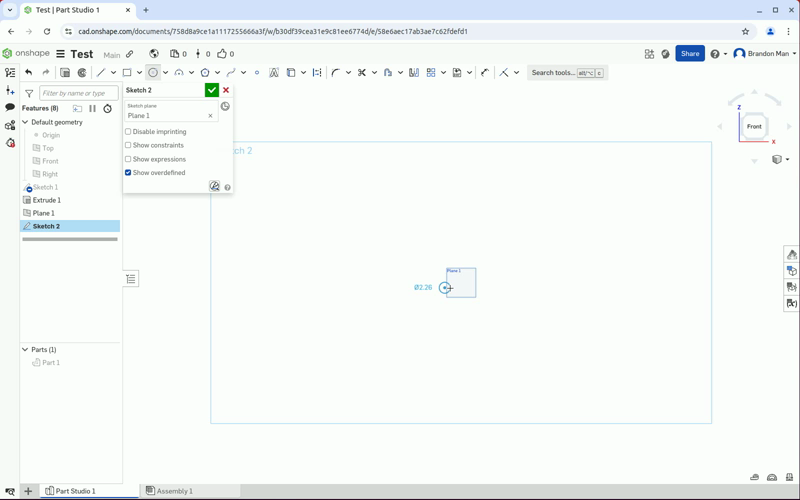
click(450, 287)
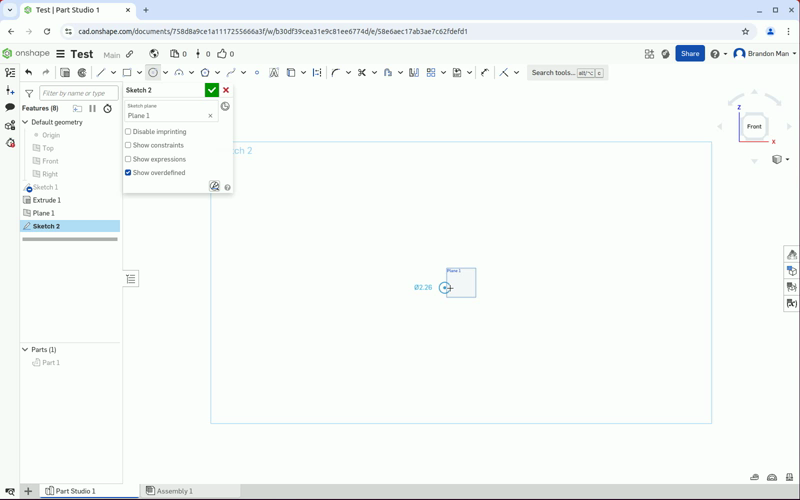
key(esc)
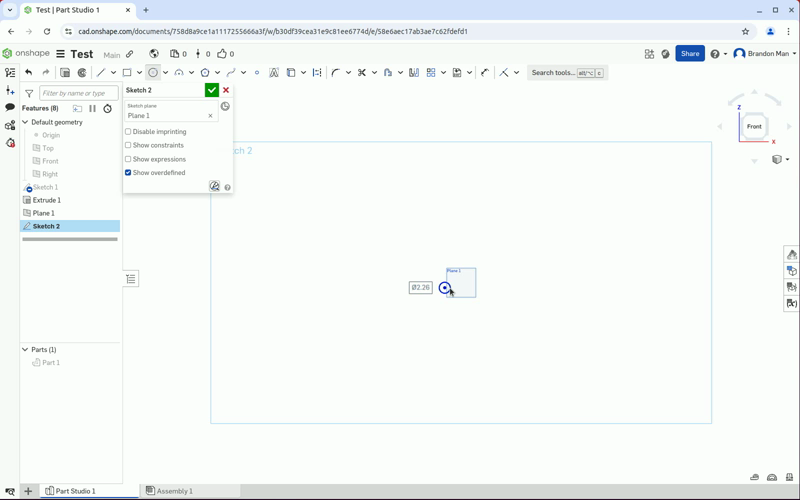
mouse_move(441, 287)
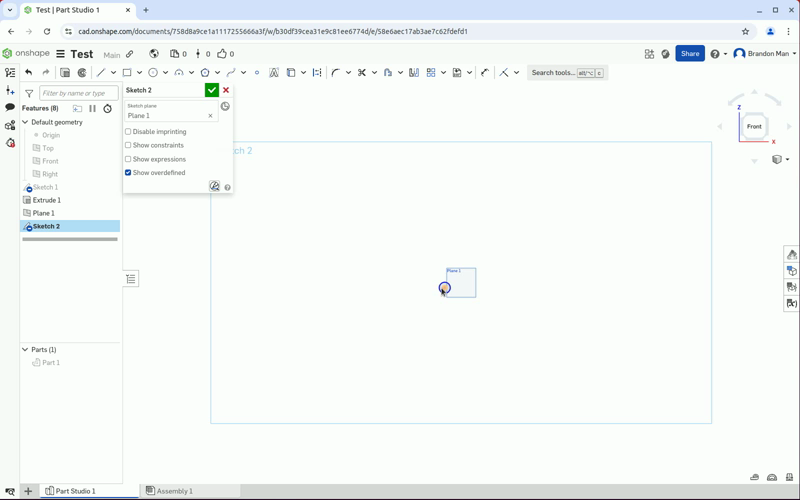
scroll(6)
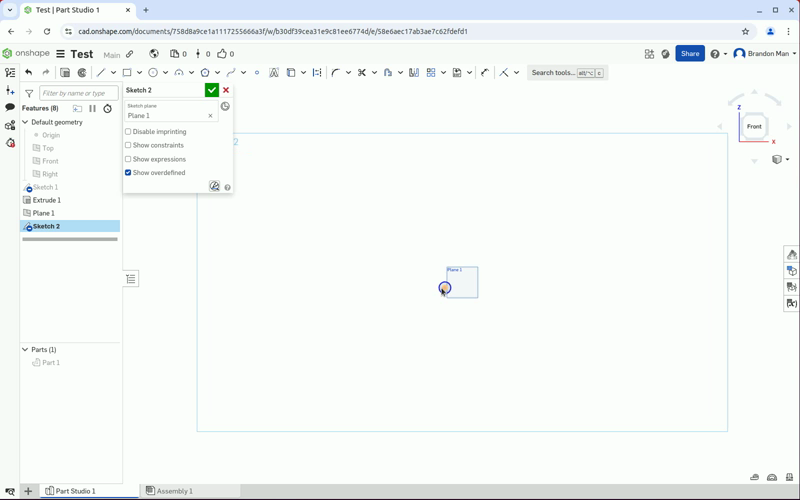
scroll(6)
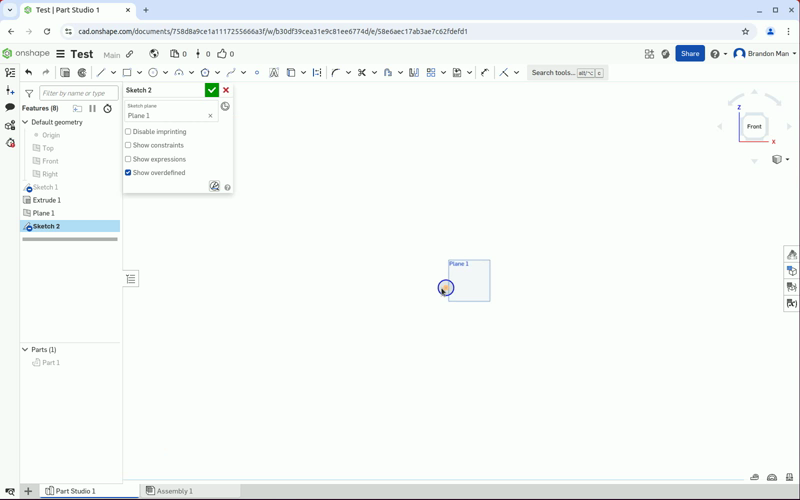
scroll(6)
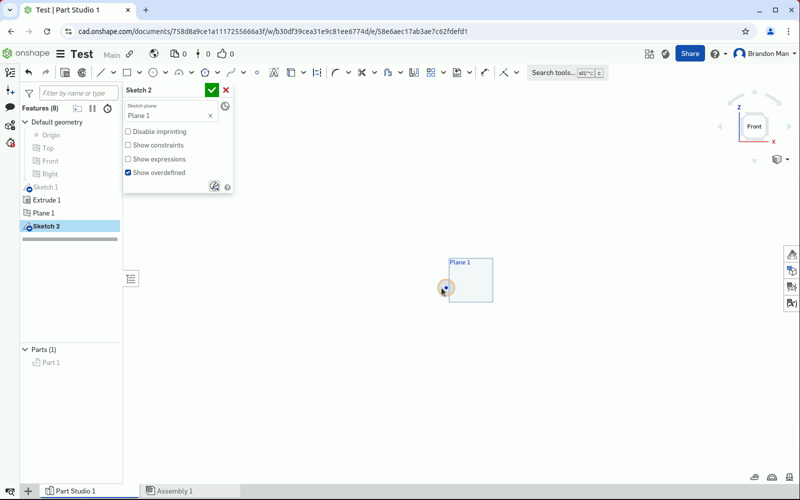
scroll(6)
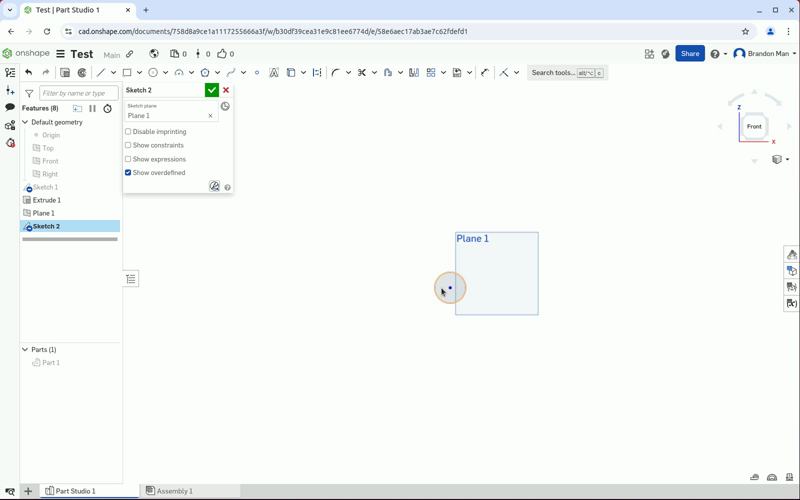
scroll(6)
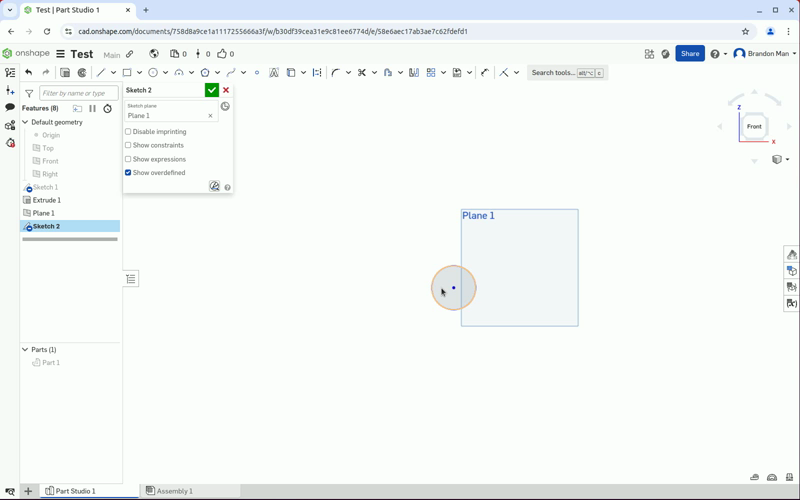
scroll(6)
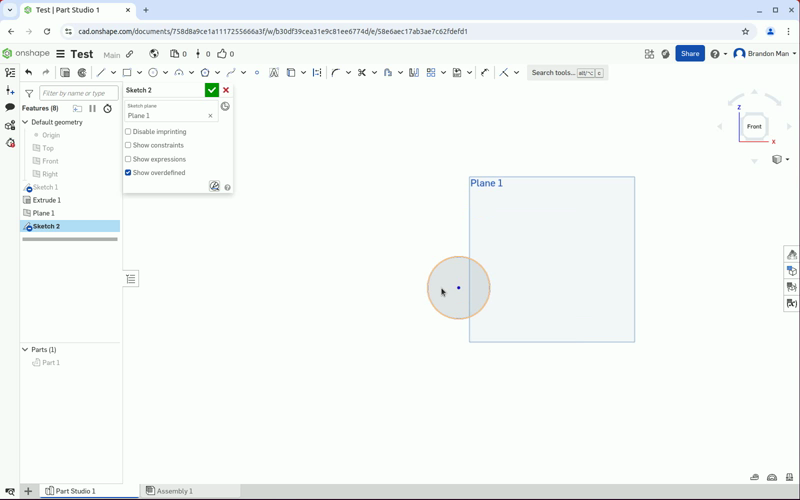
scroll(6)
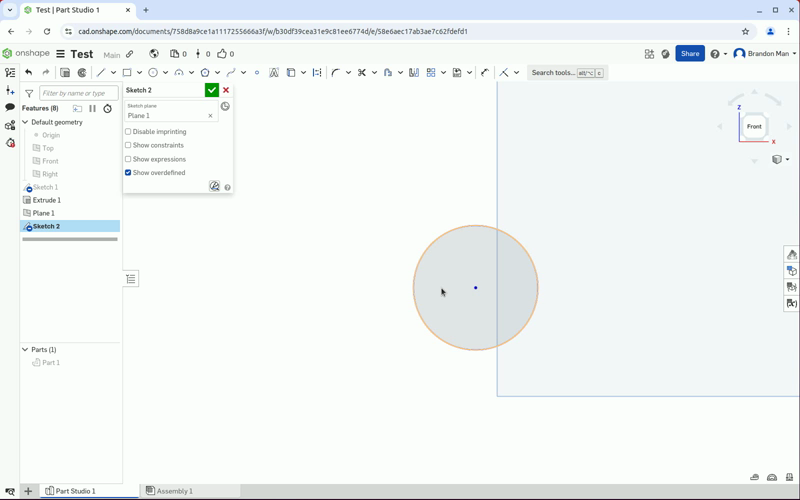
click(441, 287)
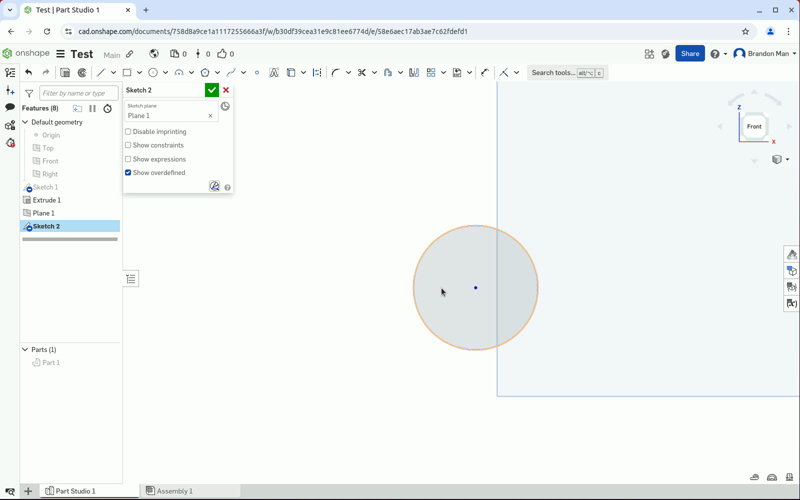
scroll(-6)
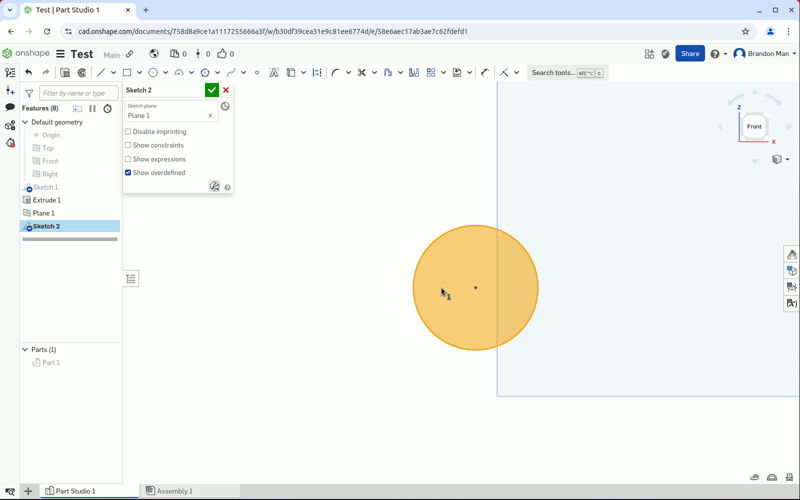
scroll(-6)
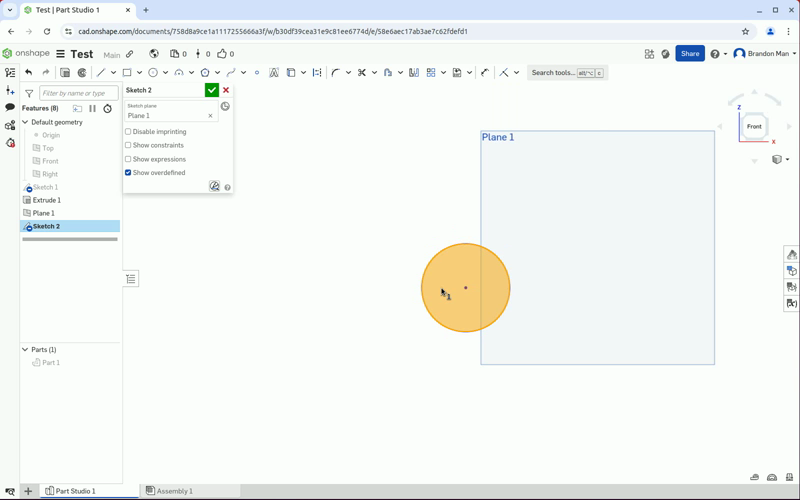
scroll(-6)
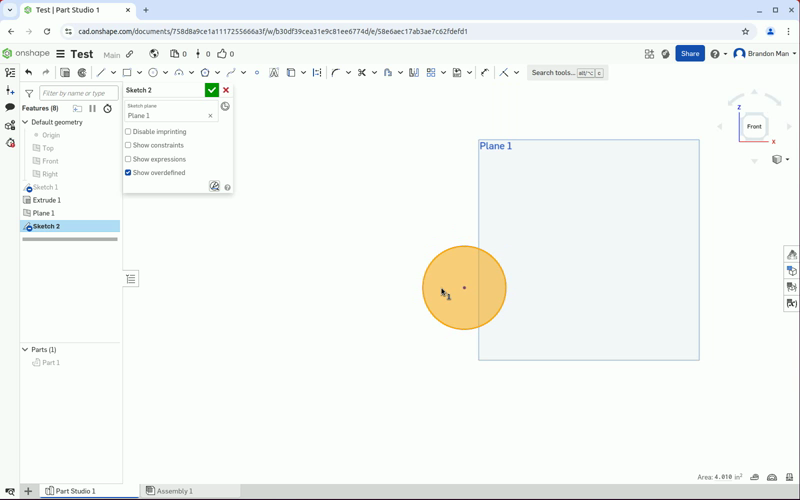
scroll(-6)
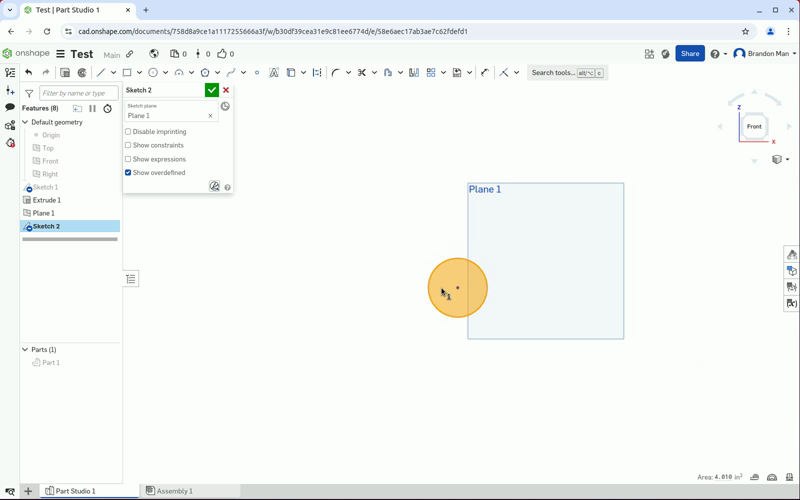
scroll(-6)
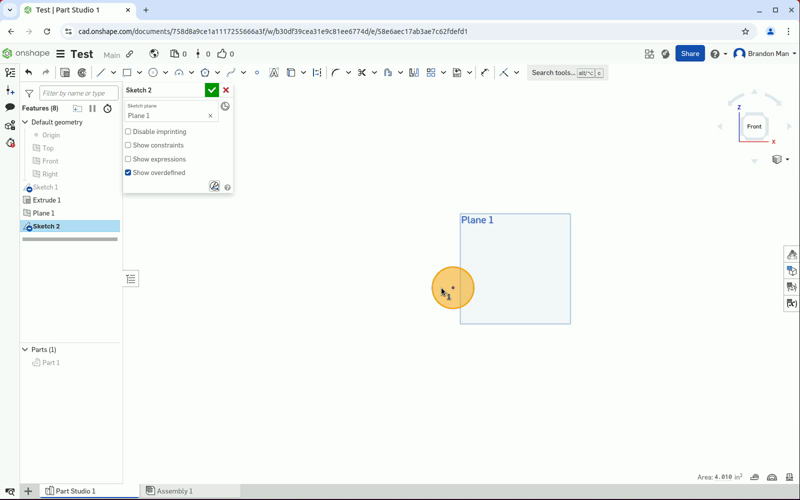
scroll(-6)
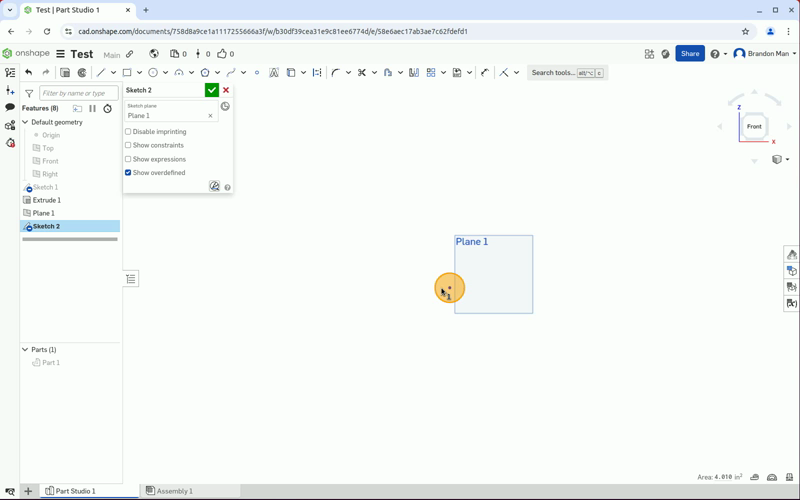
scroll(-6)
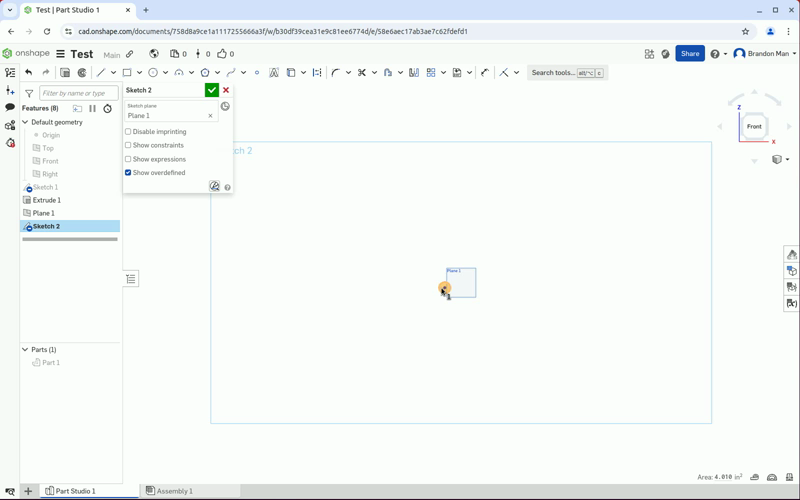
mouse_move(73, 352)
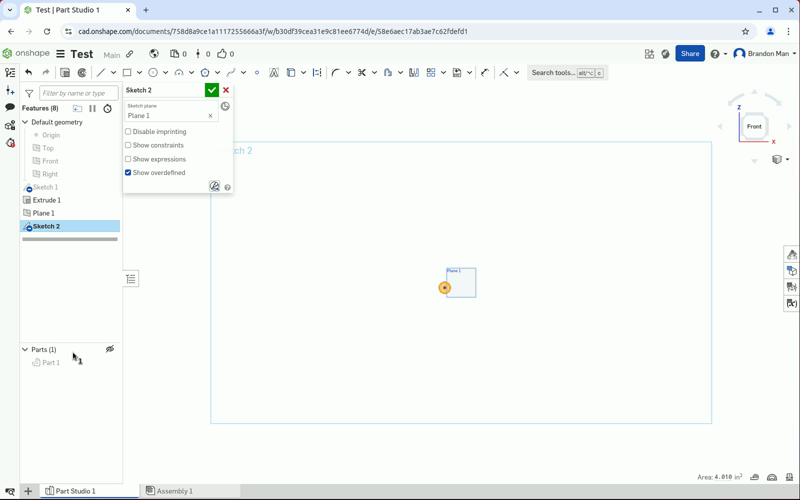
key(shift+y)
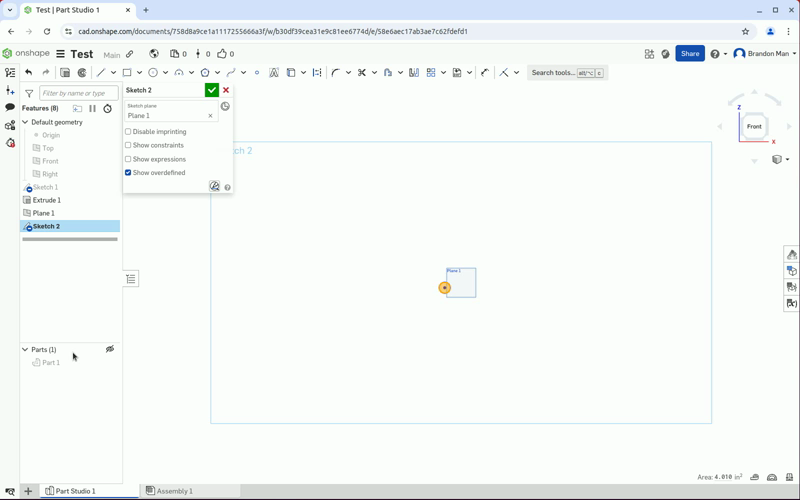
key(shift+e)
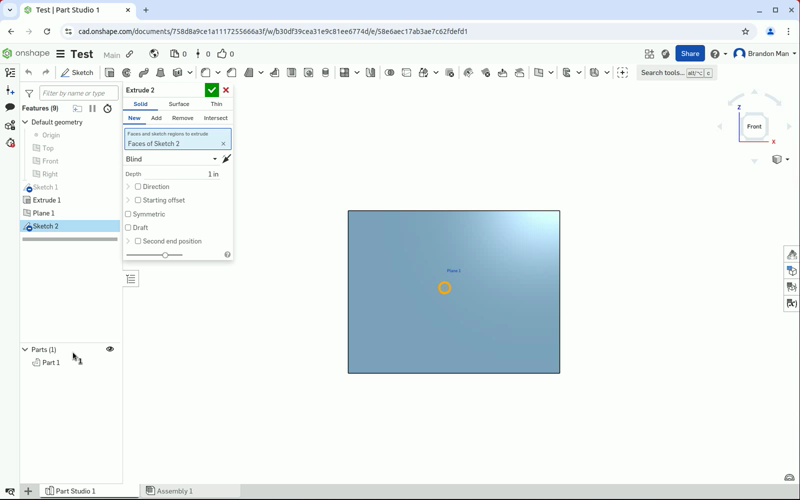
mouse_move(143, 106)
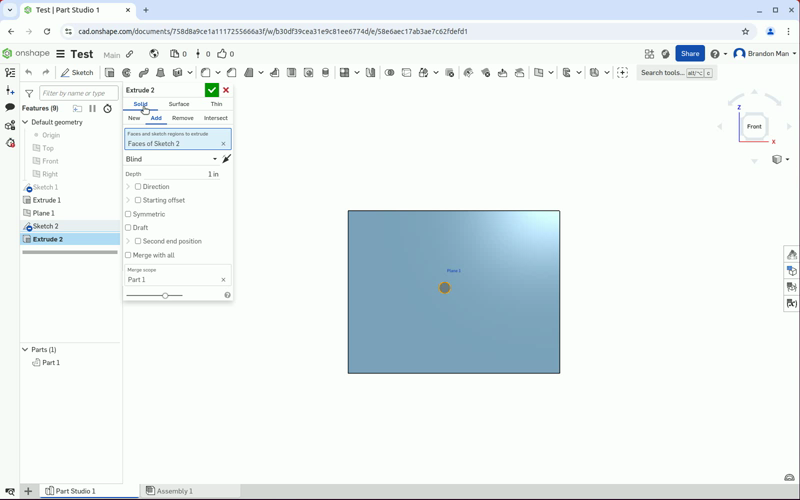
click(143, 106)
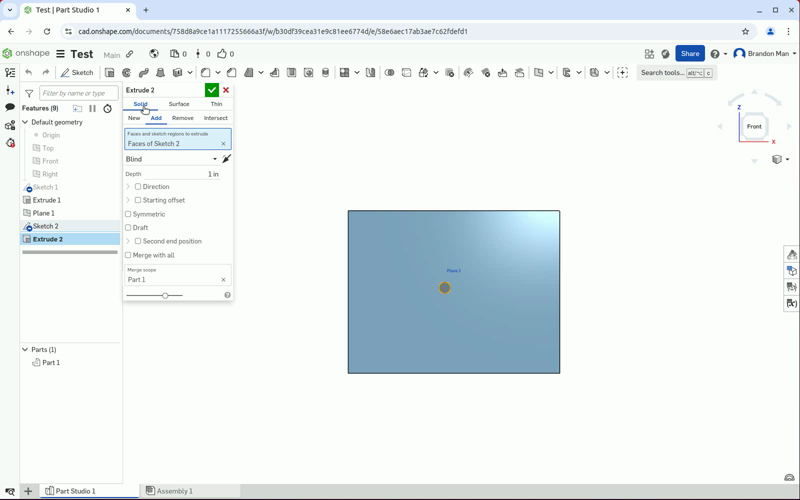
mouse_move(137, 120)
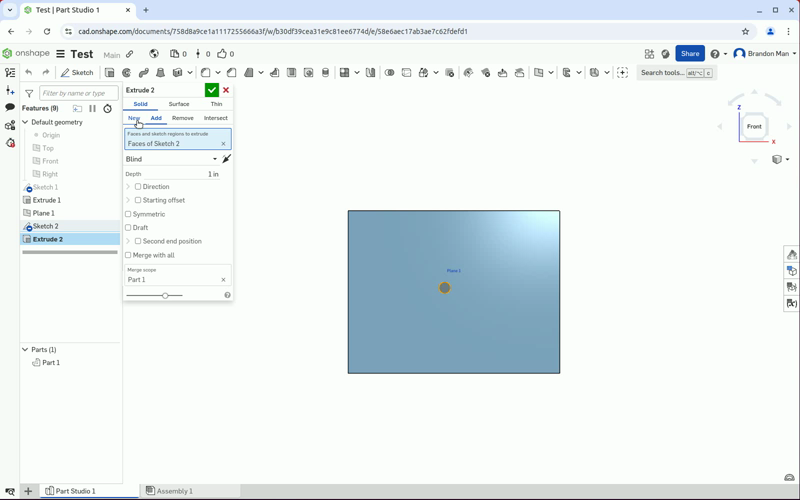
click(137, 120)
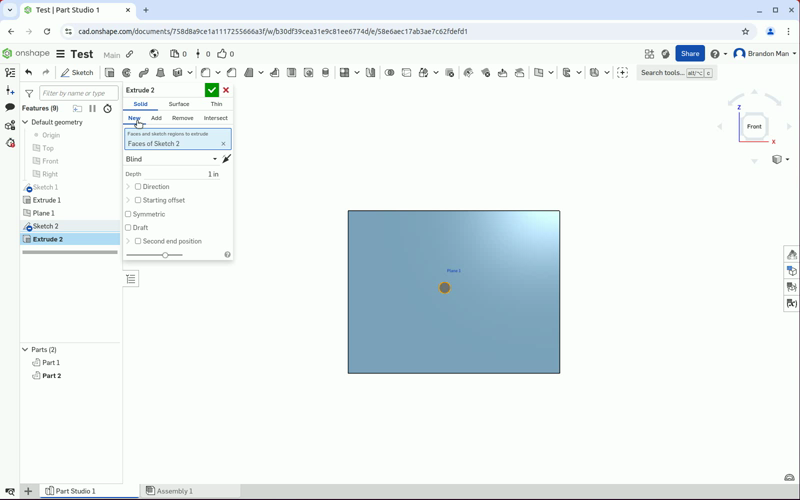
key(tab, 4)
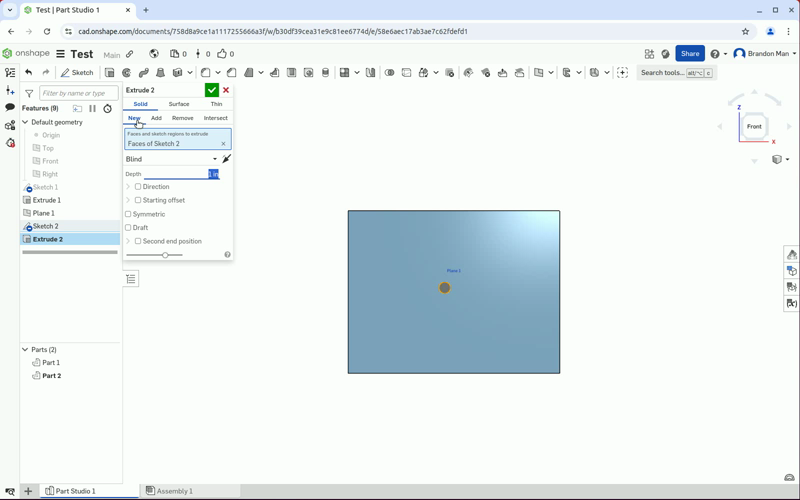
text(14.442)
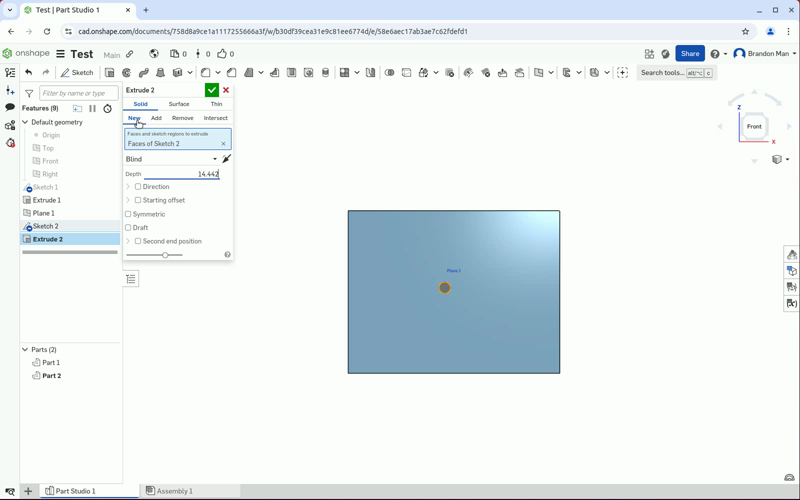
key(tab, 3)
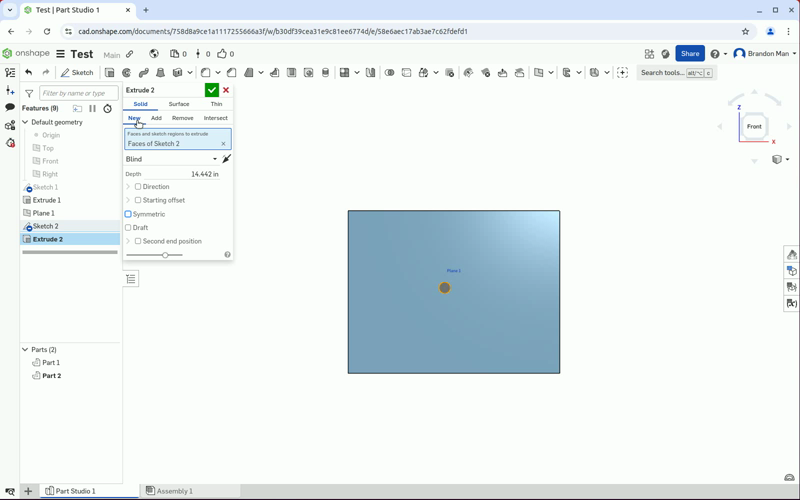
key(space)
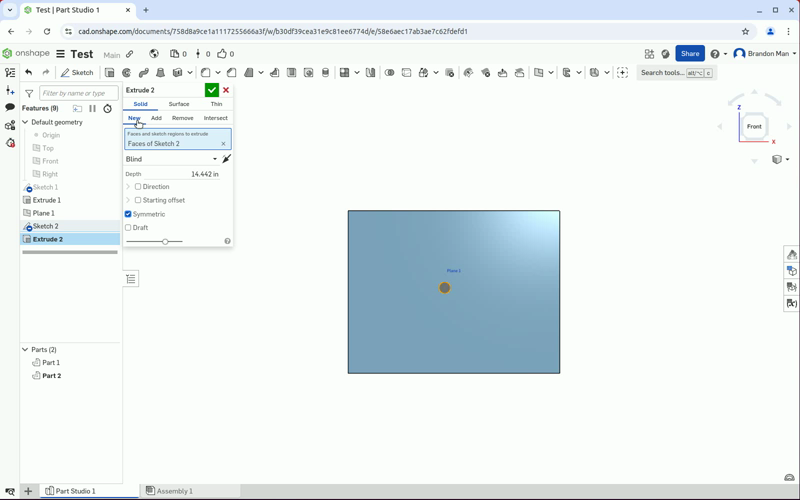
key(enter)
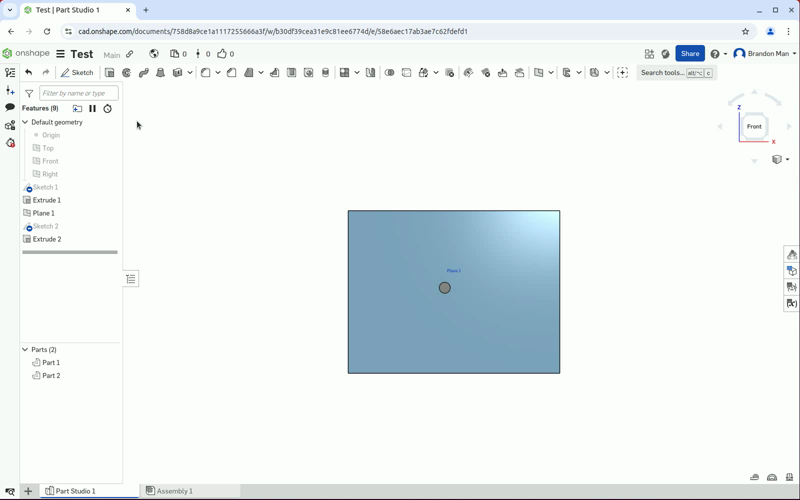
key(shift+h)
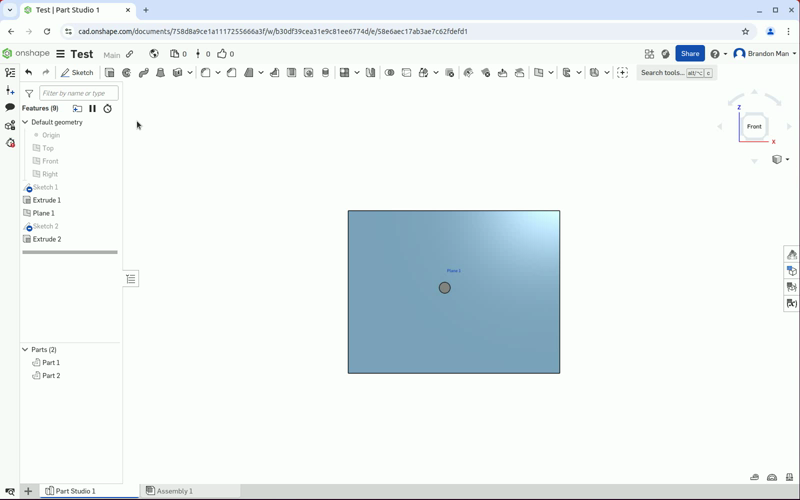
key(shift+h)
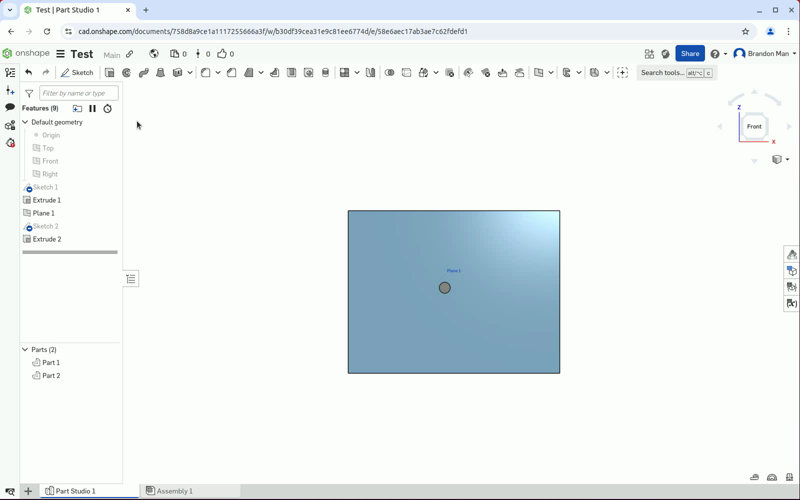
mouse_move(73, 189)
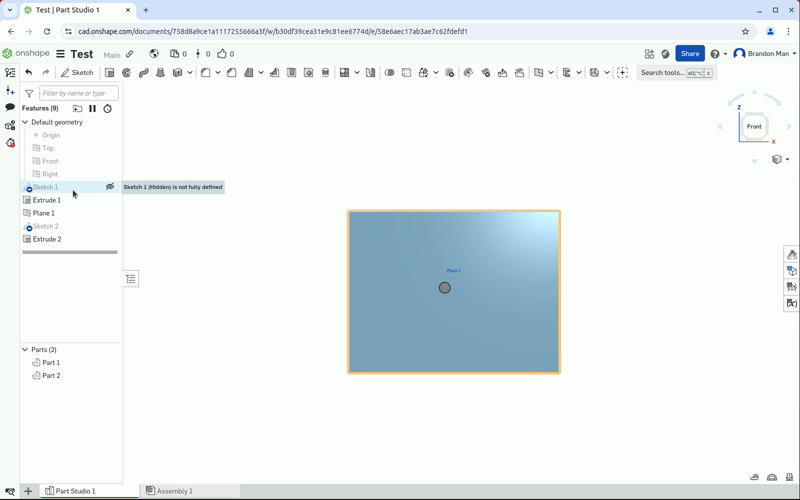
click(73, 189)
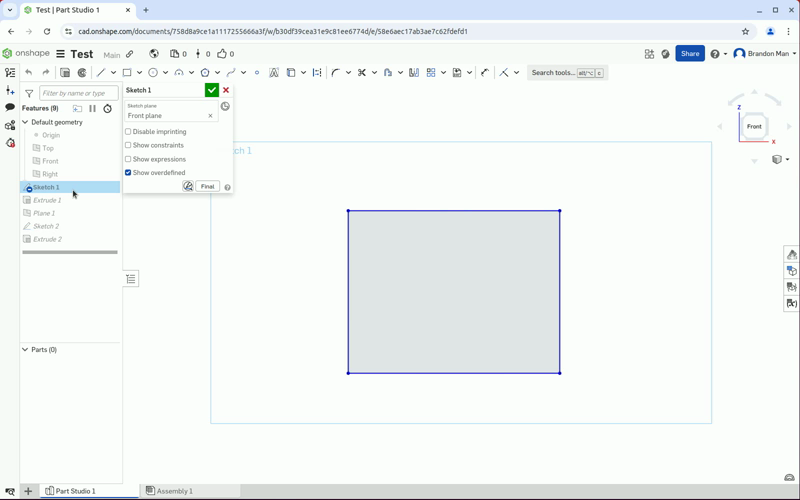
mouse_move(229, 92)
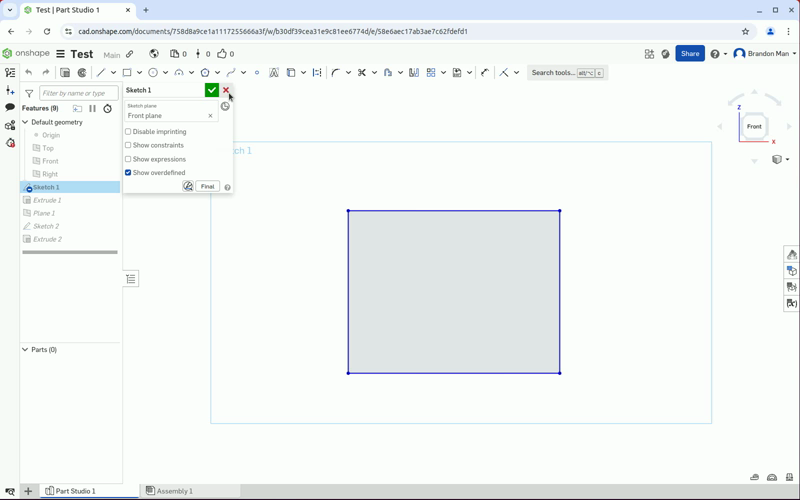
click(229, 92)
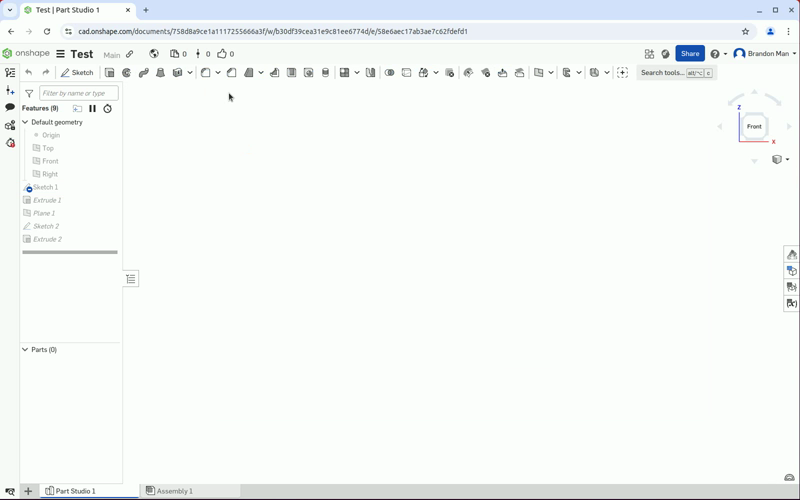
key(shift+s)
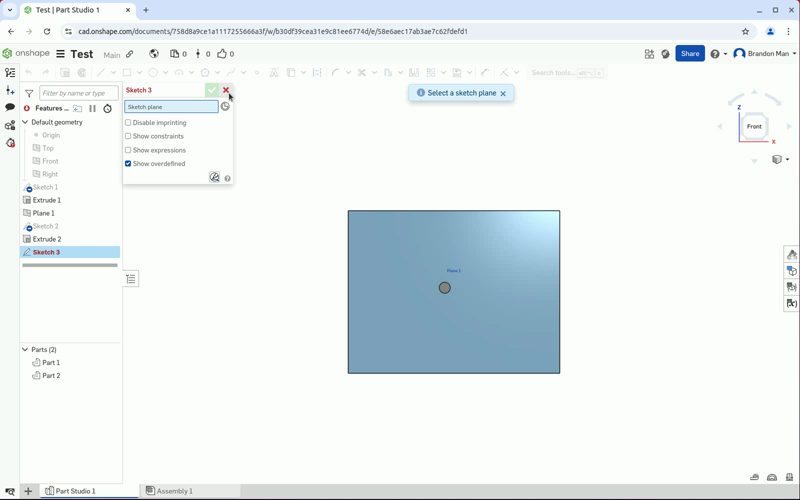
mouse_move(73, 215)
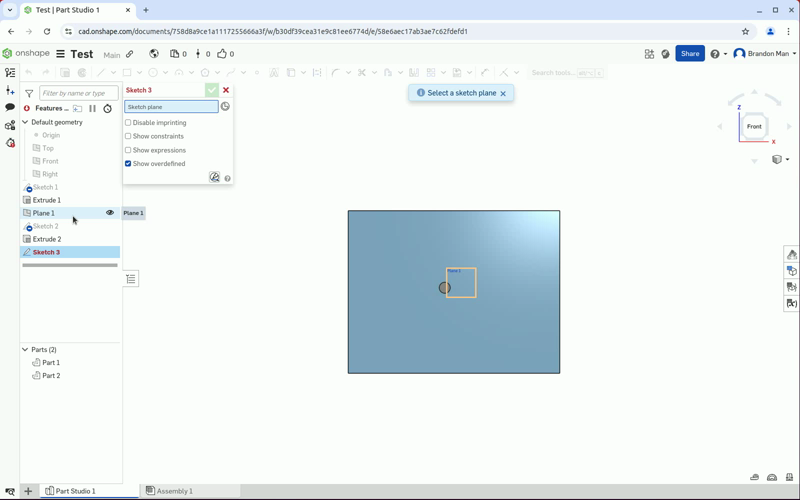
click(73, 215)
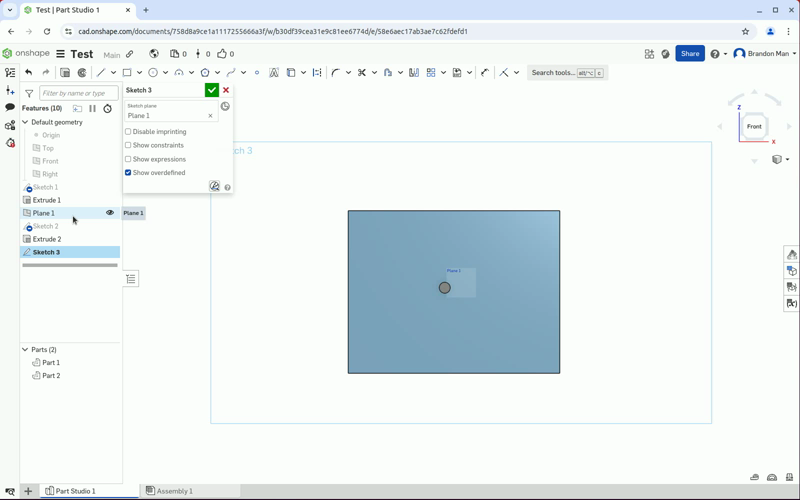
mouse_move(73, 352)
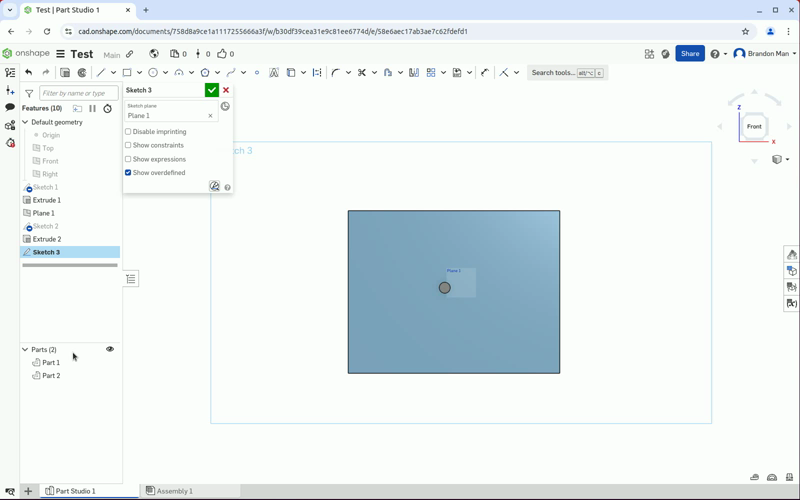
key(y)
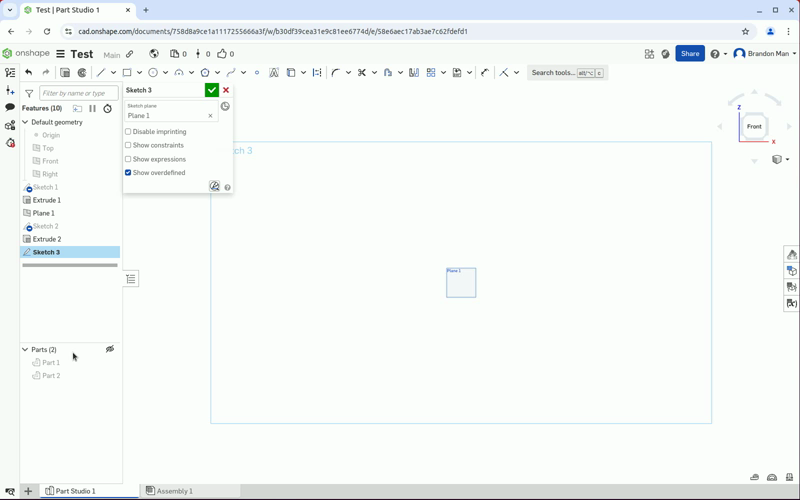
key(c)
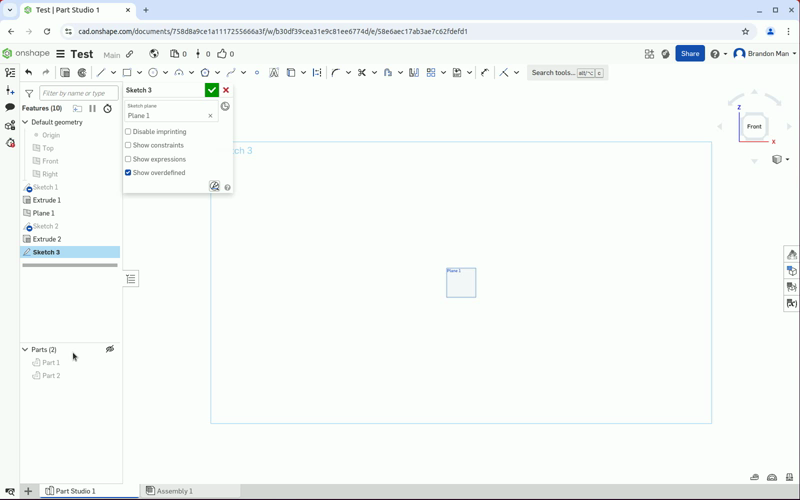
key_down(shift)
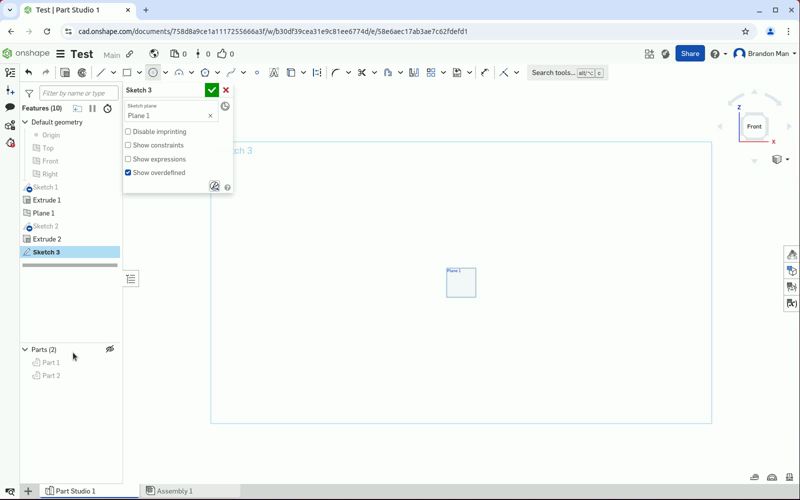
mouse_move(501, 284)
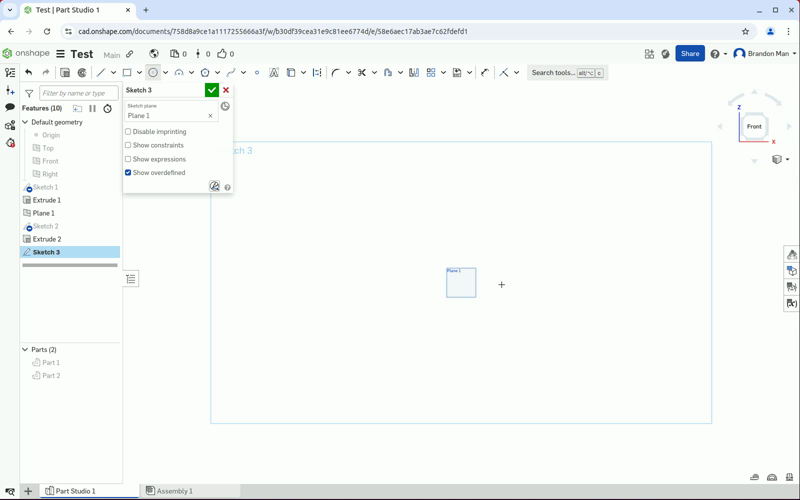
click(501, 284)
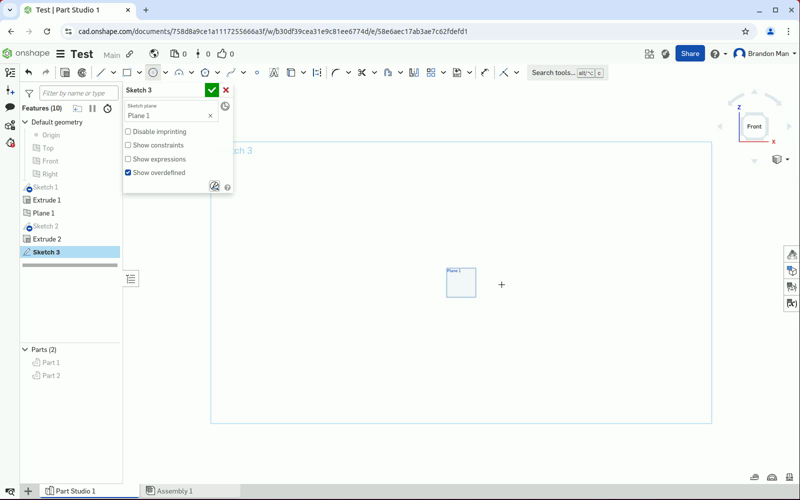
key_up(shift)
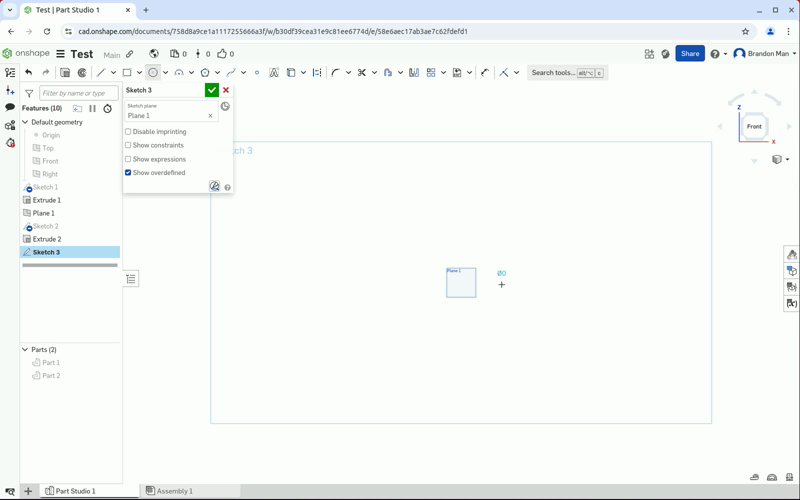
mouse_move(547, 284)
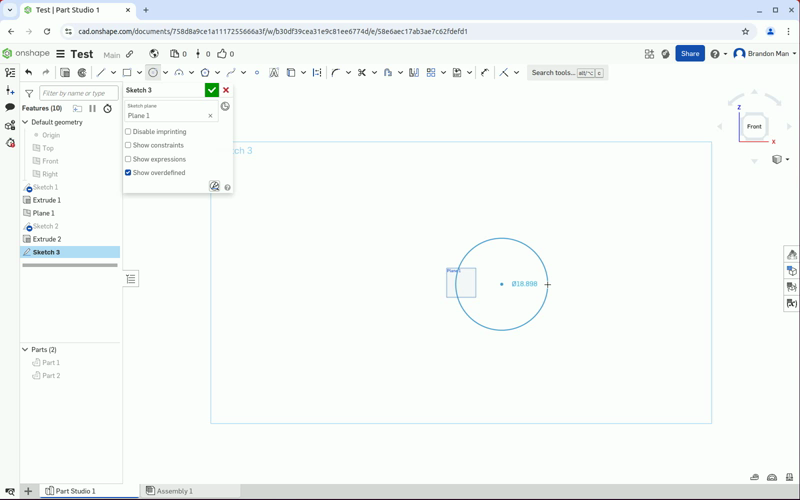
click(547, 284)
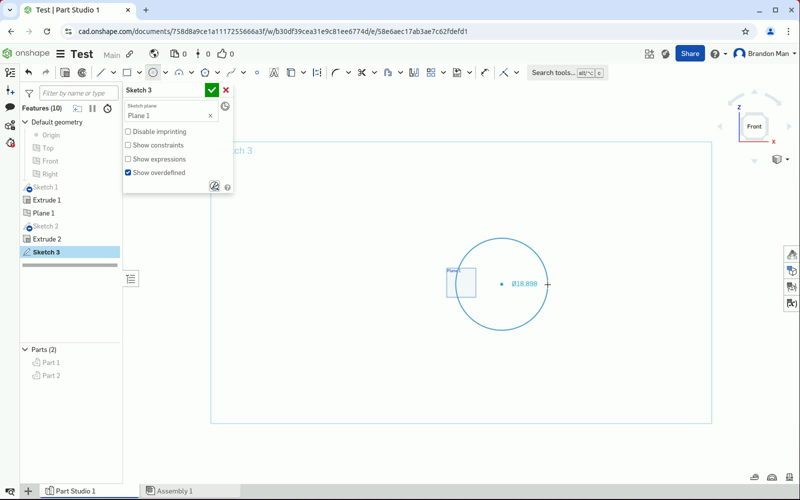
key(esc)
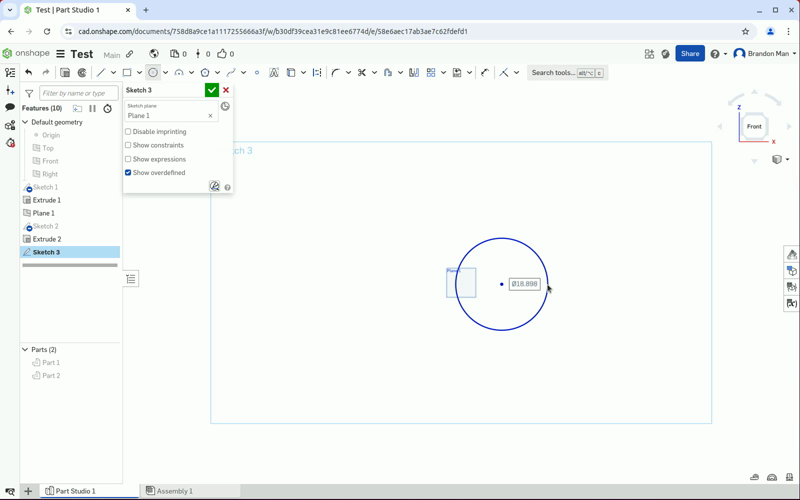
mouse_move(530, 262)
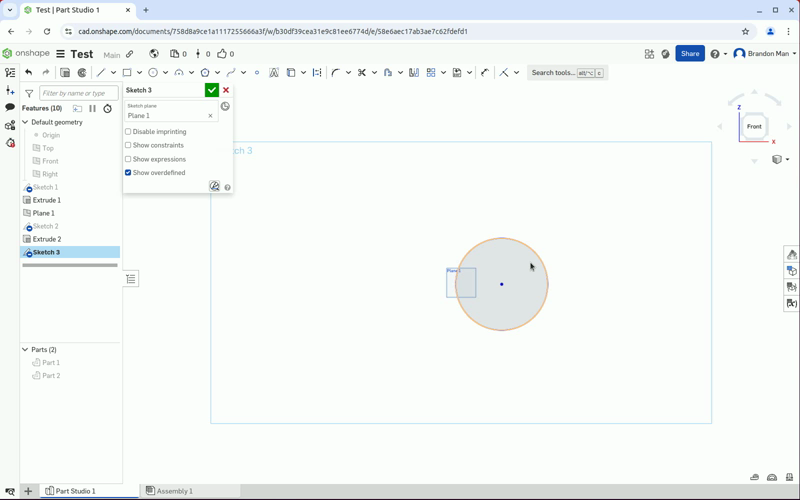
click(530, 262)
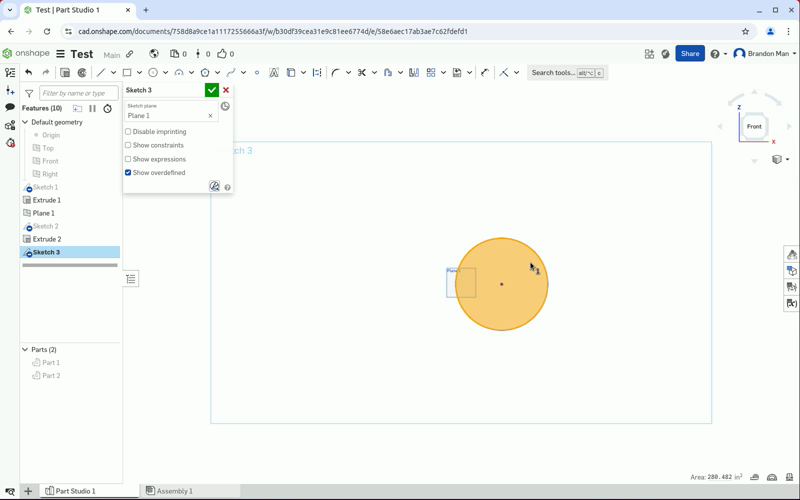
mouse_move(73, 352)
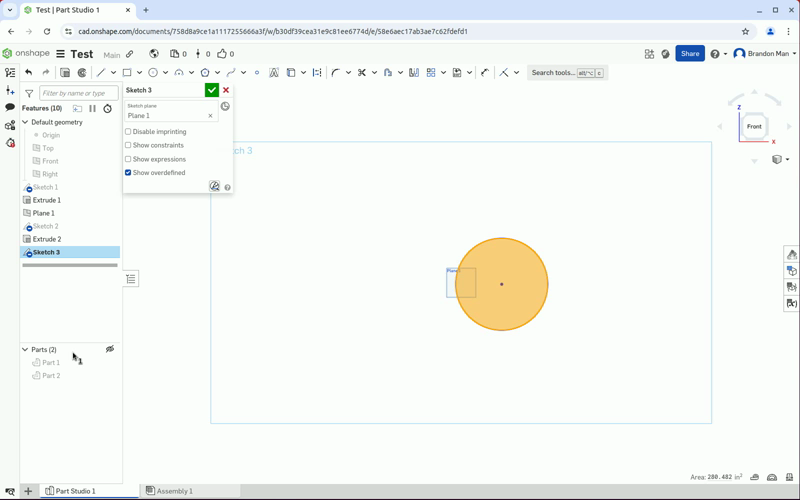
key(shift+y)
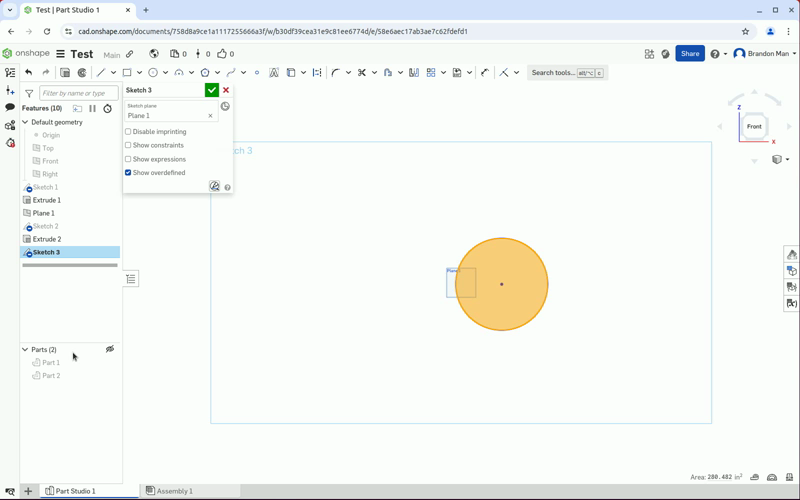
key(shift+e)
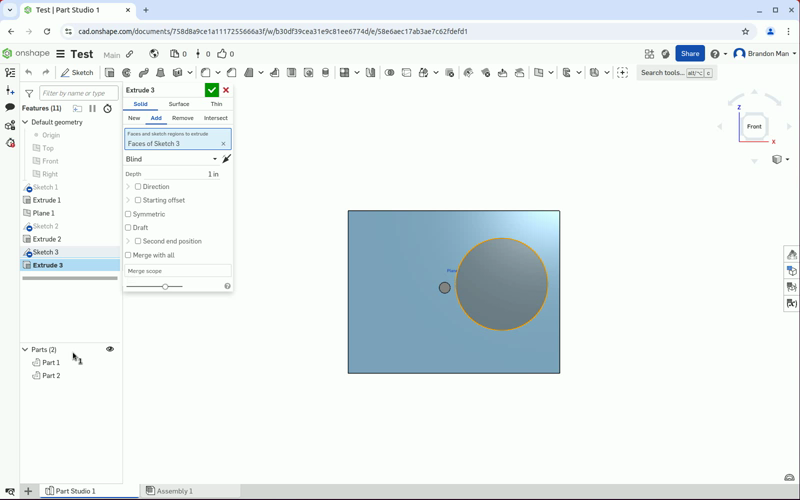
mouse_move(143, 106)
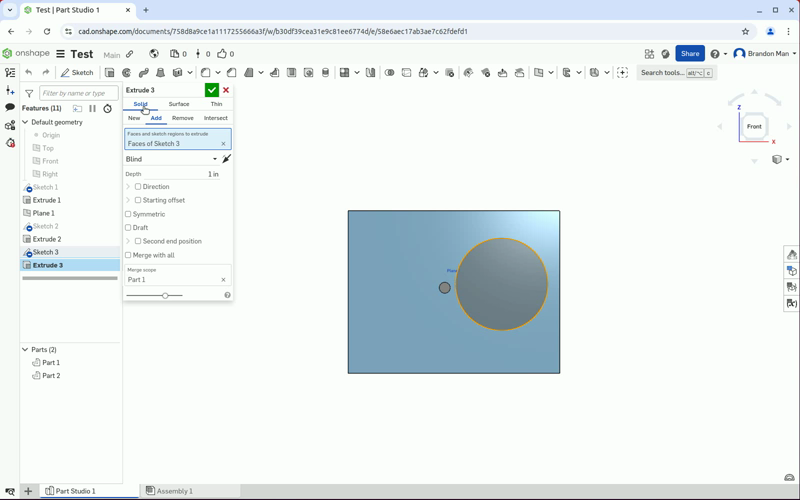
click(143, 106)
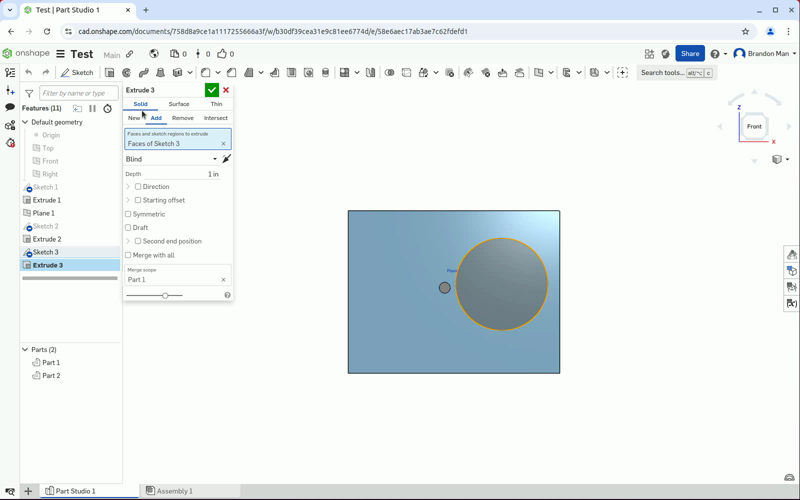
mouse_move(137, 120)
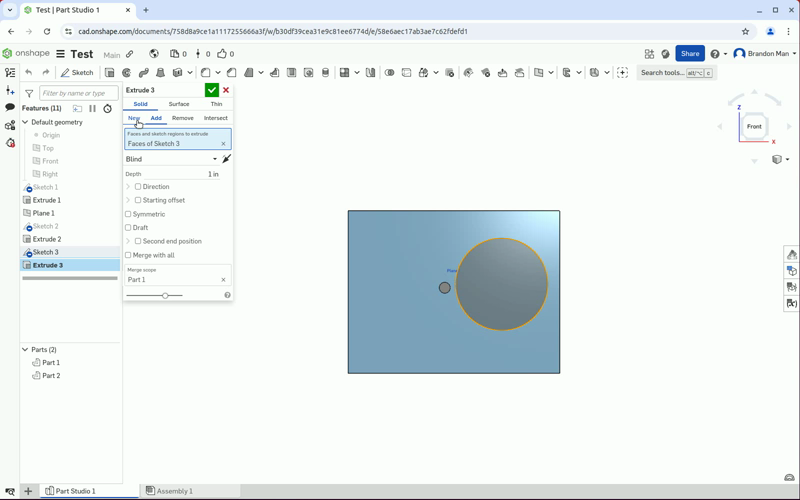
click(137, 120)
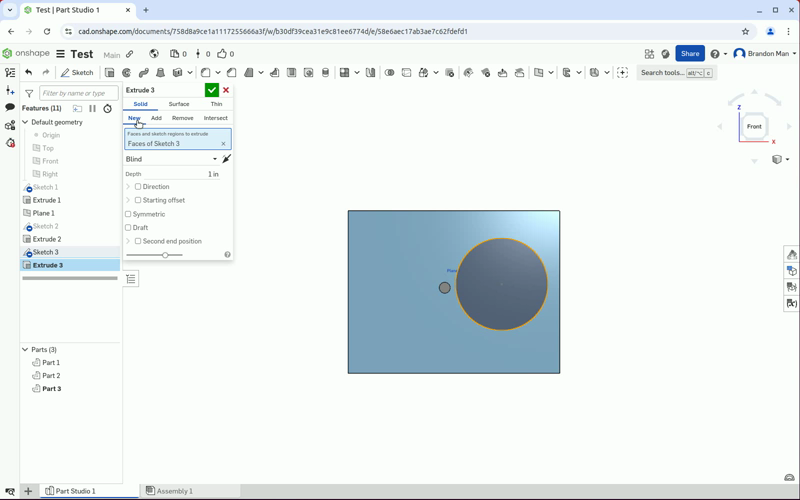
key(tab, 4)
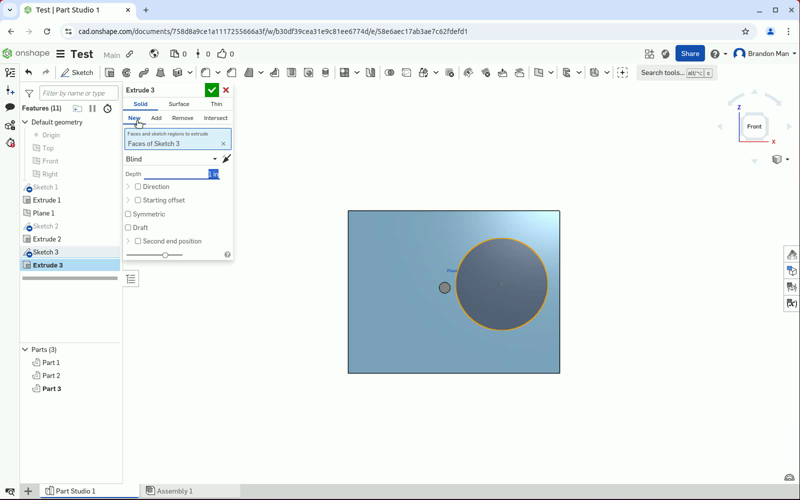
text(14.442)
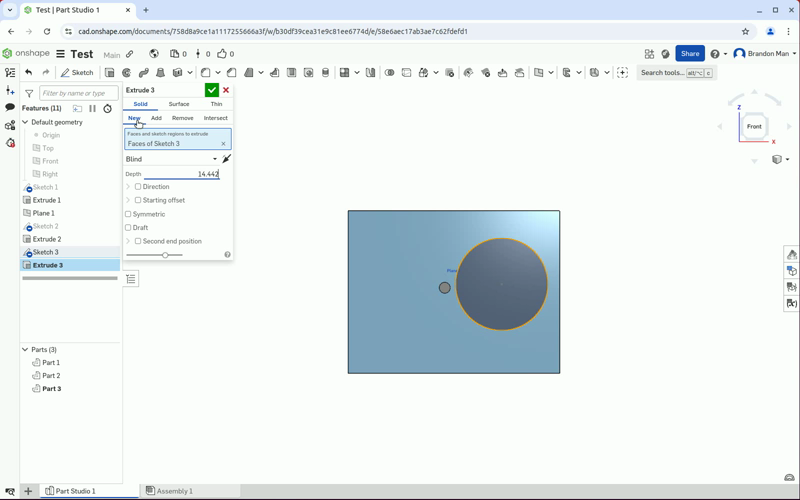
key(tab, 3)
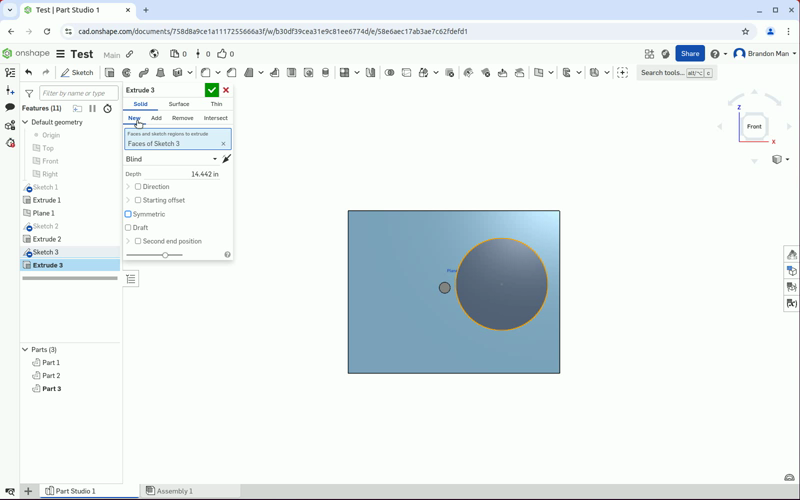
key(space)
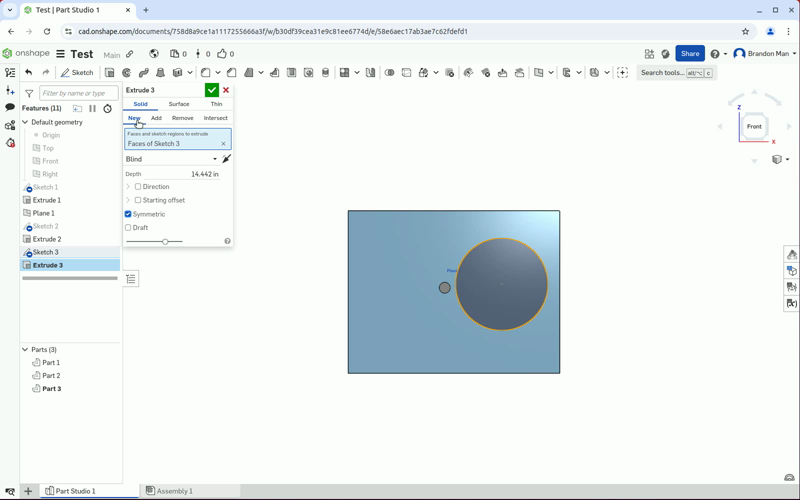
key(enter)
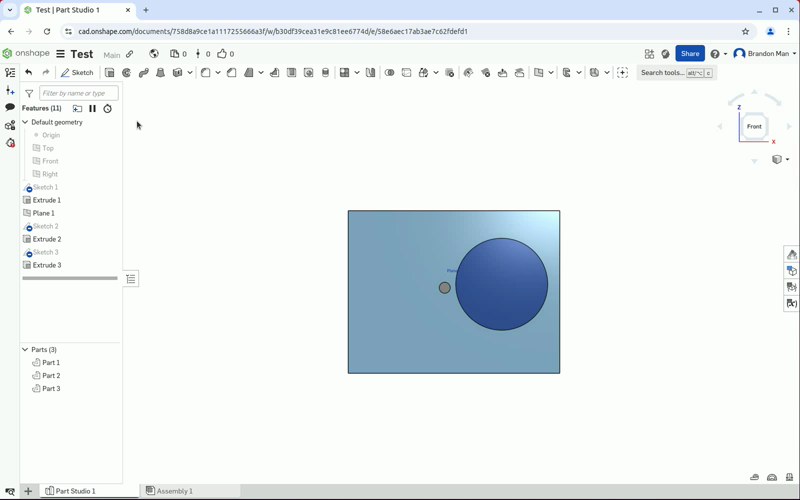
key(shift+h)
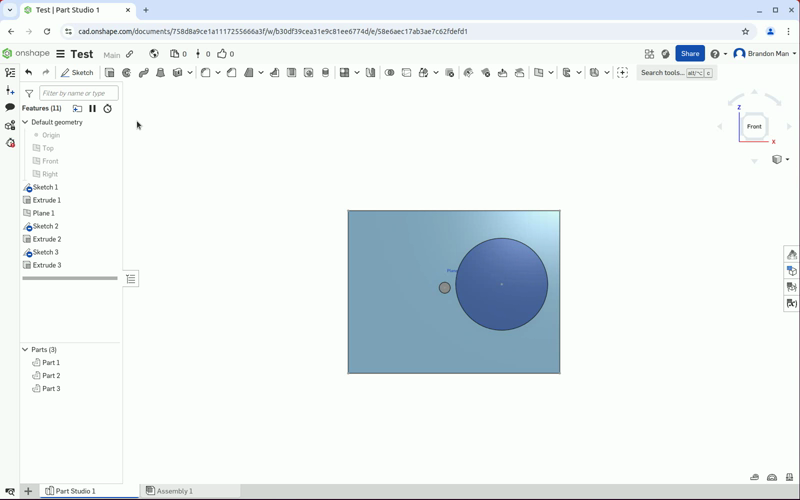
key(shift+h)
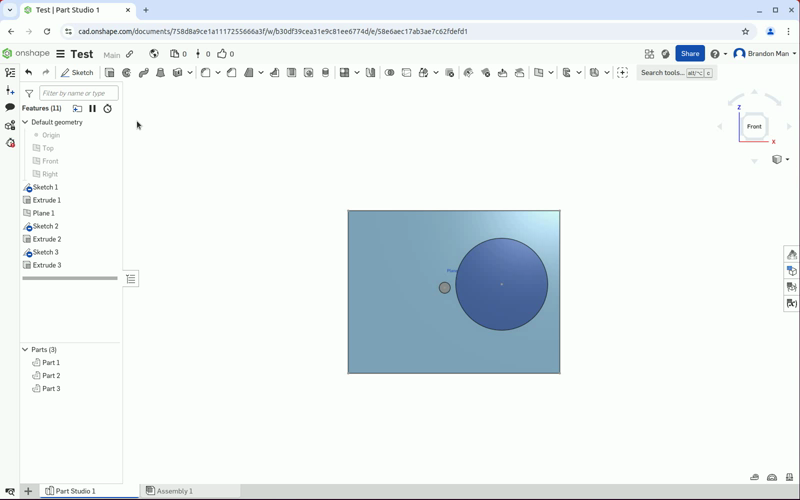
key(shift+7)
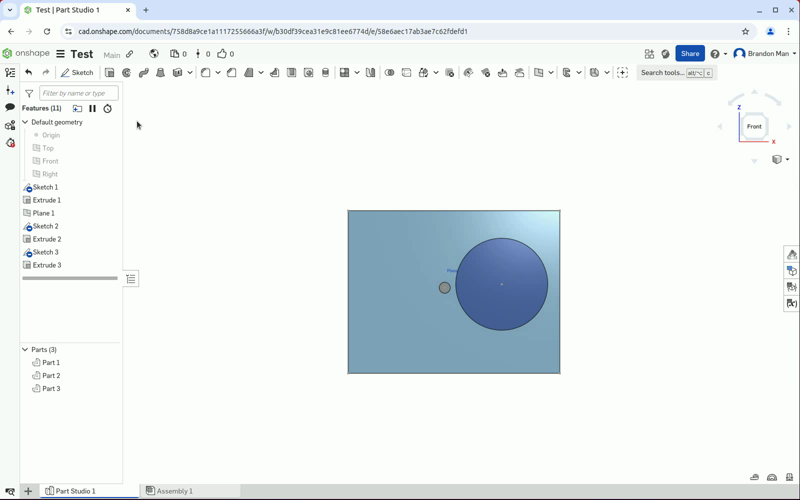
key(left, 2)
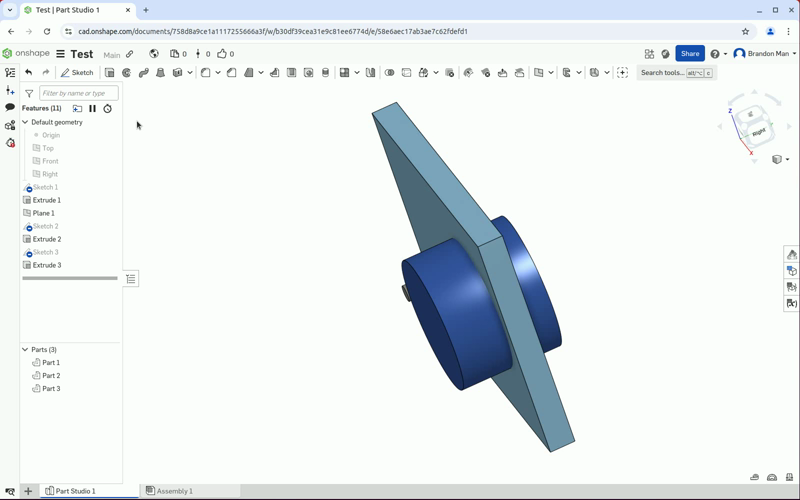
key(down, 2)
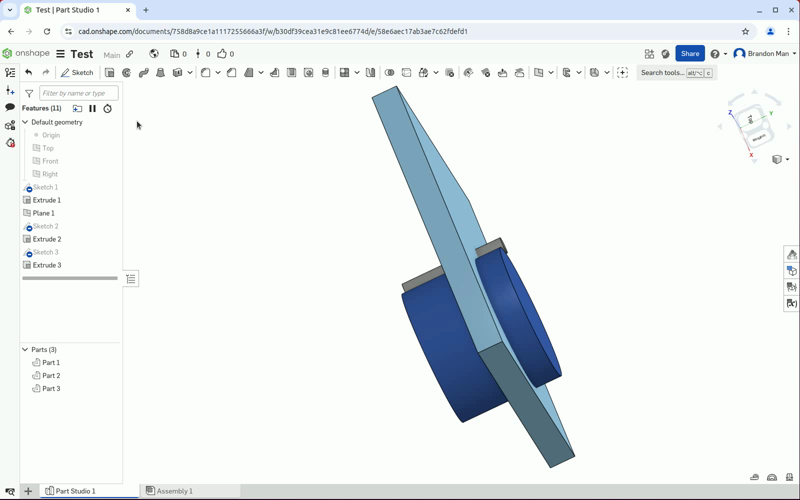
key(up, 2)
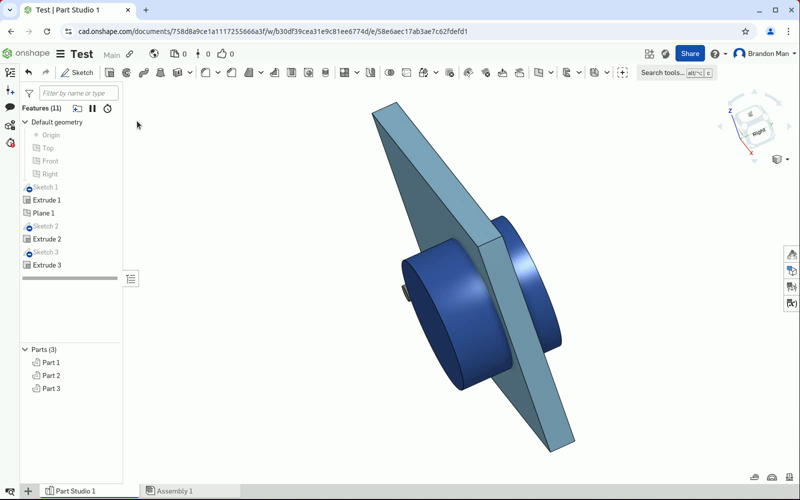
key(right, 2)
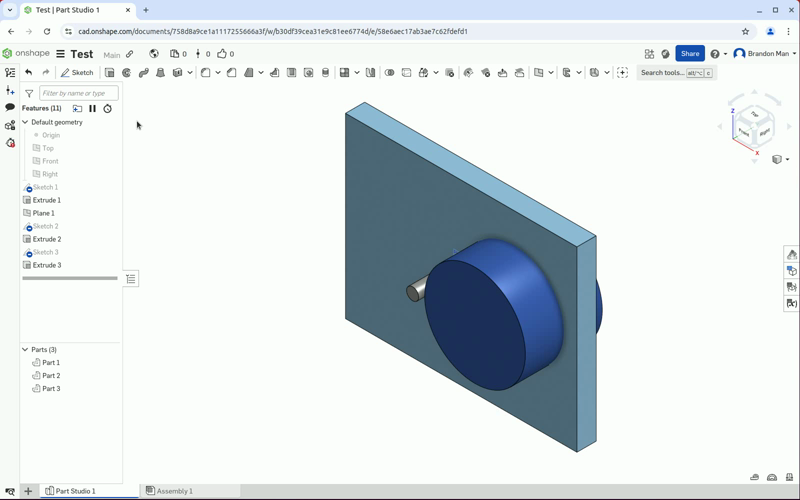
mouse_move(73, 189)
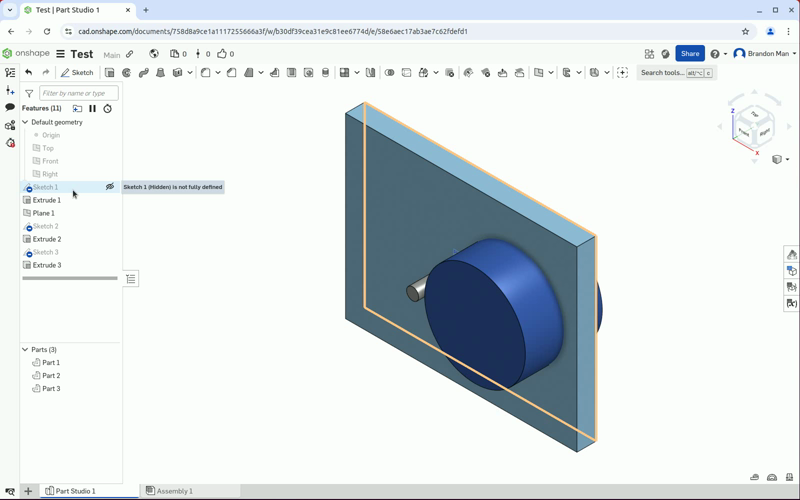
click(73, 189)